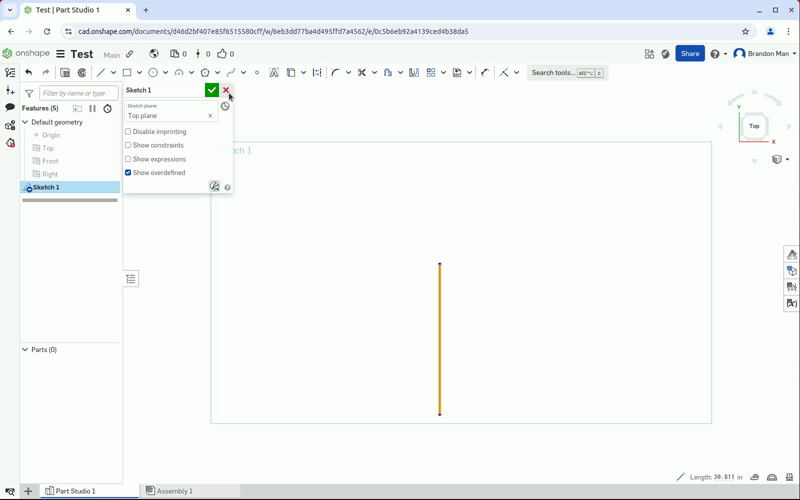
key(shift+h)
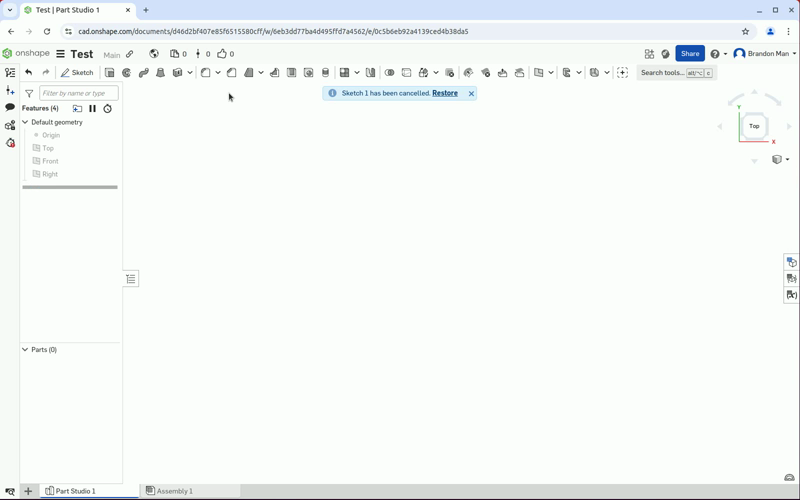
mouse_move(73, 352)
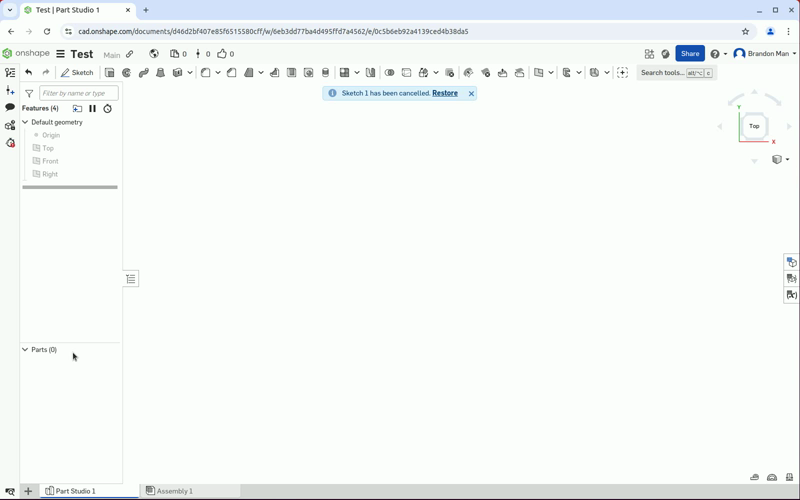
key(y)
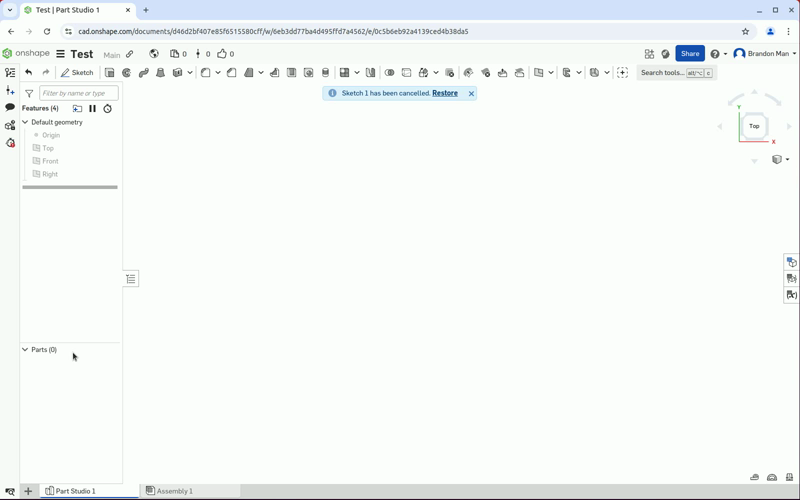
key(shift+p)
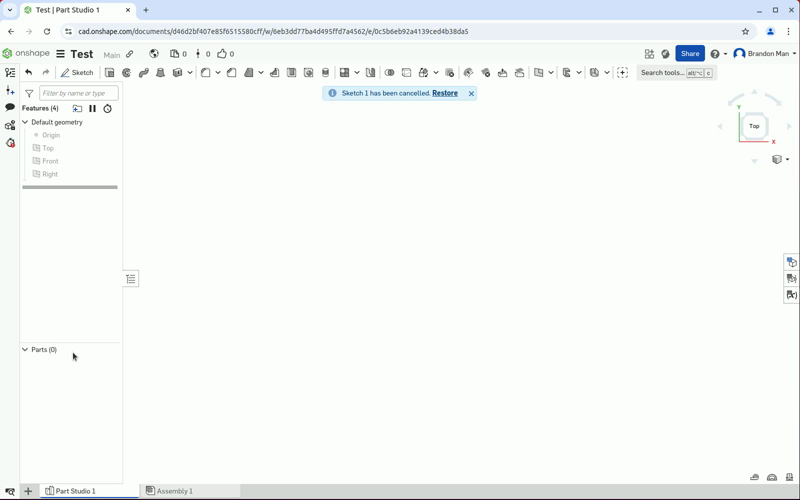
key(space)
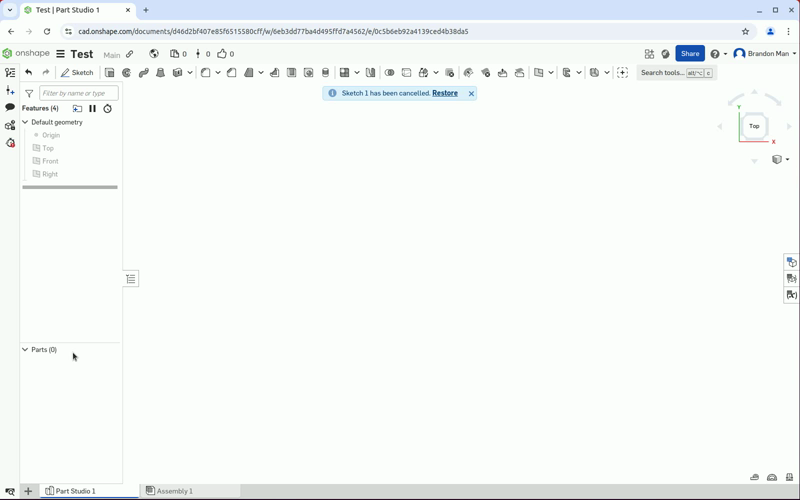
key_down(shift)
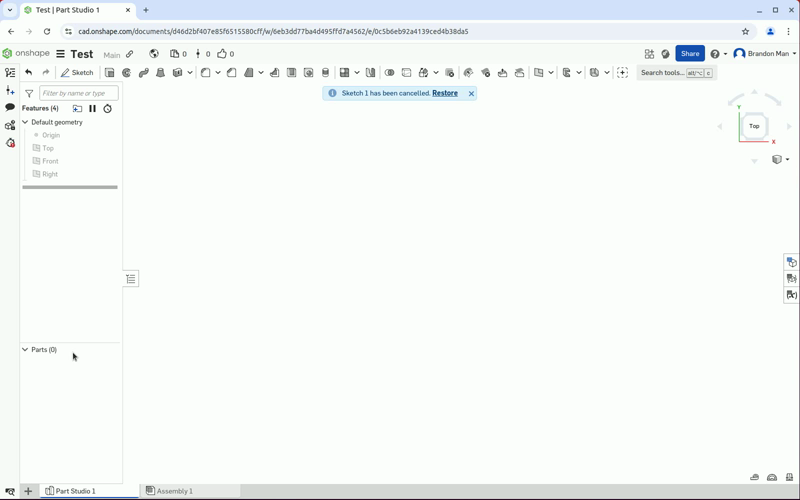
key(up)
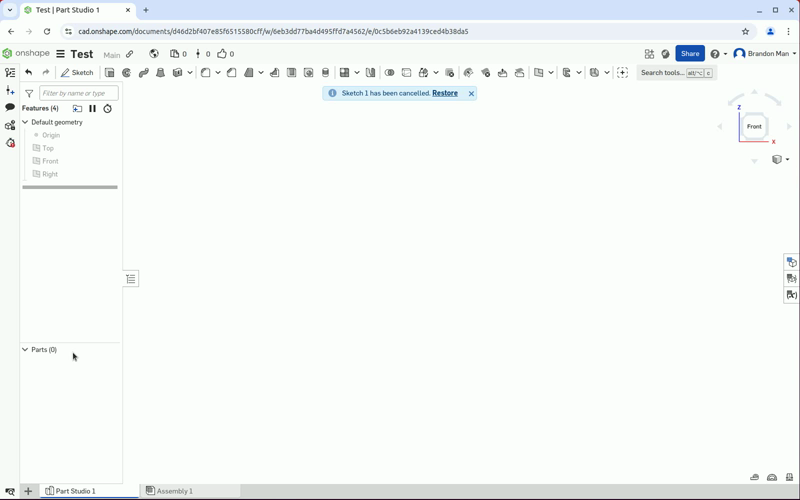
key_up(shift)
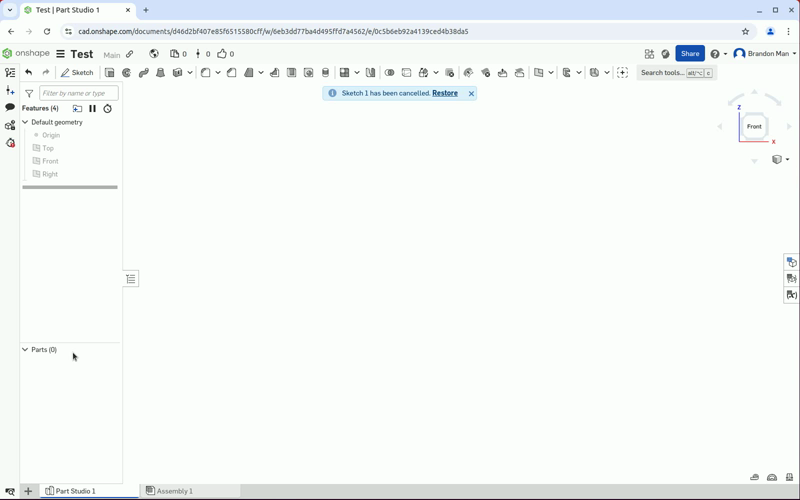
mouse_move(73, 352)
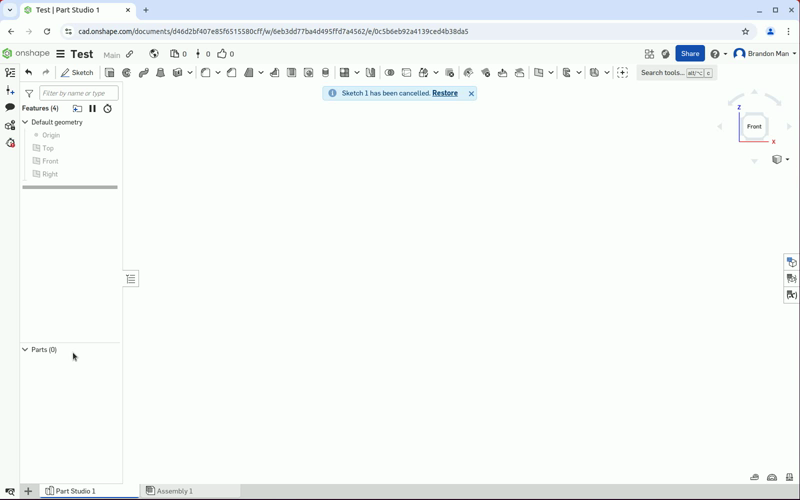
key(shift+y)
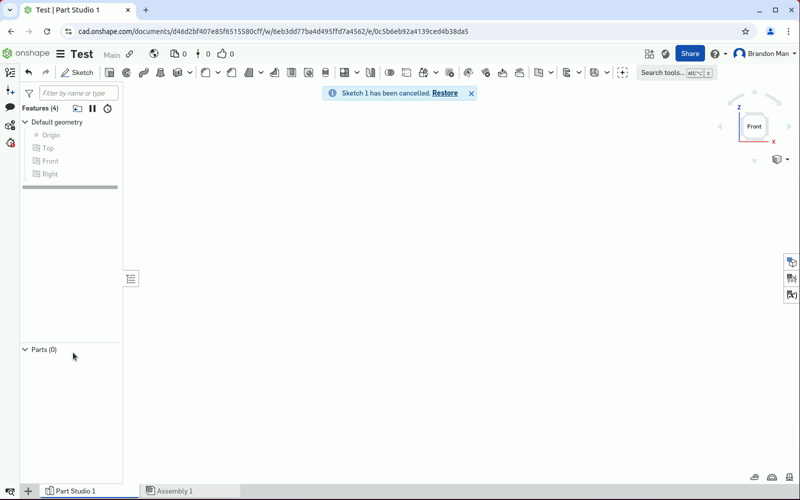
key(shift+s)
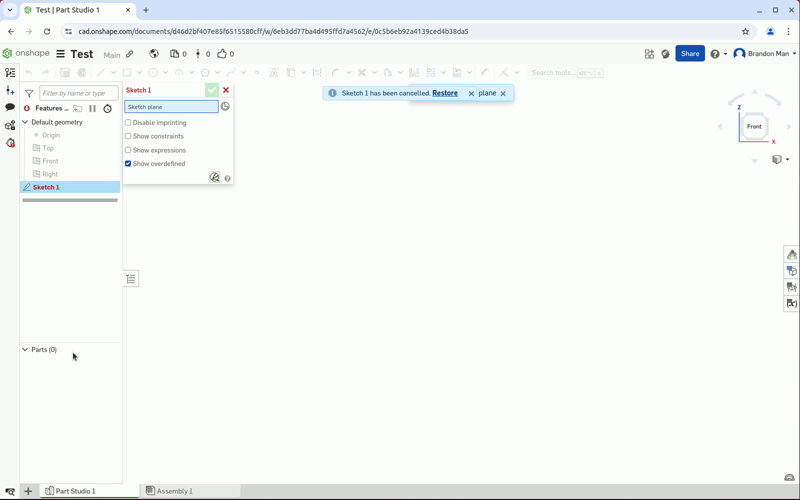
mouse_move(73, 163)
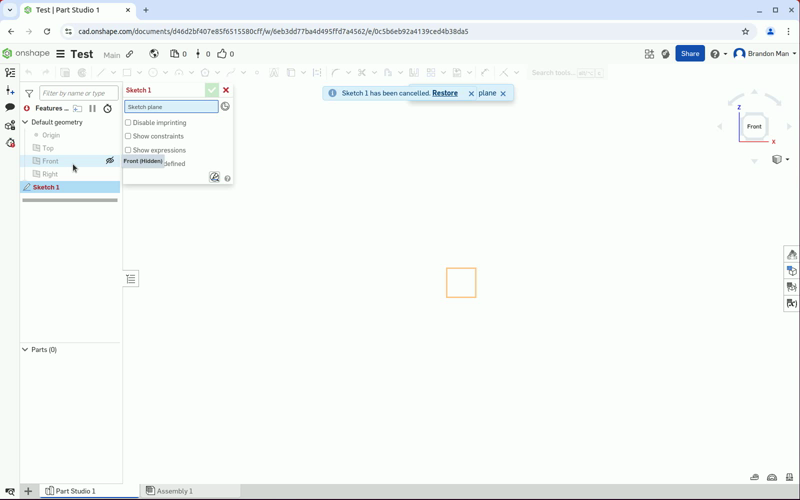
click(73, 163)
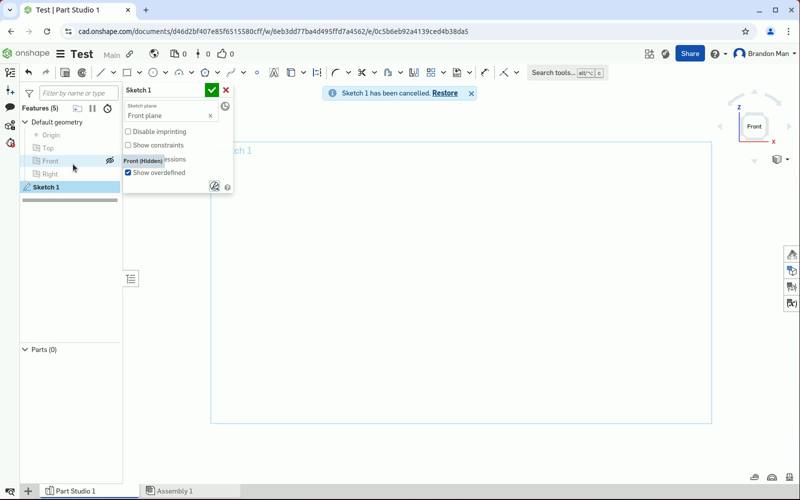
mouse_move(73, 352)
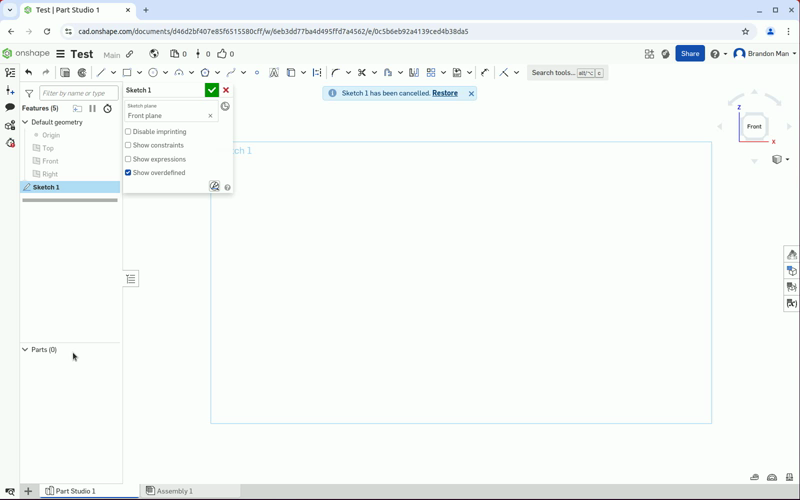
key(y)
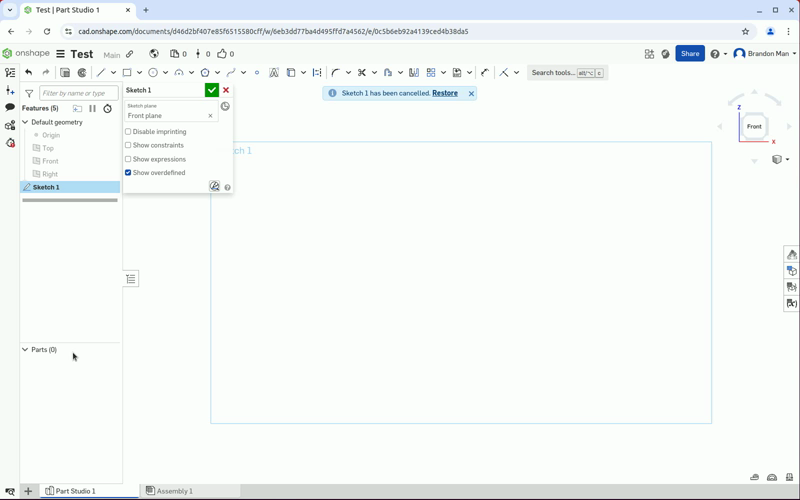
key(l)
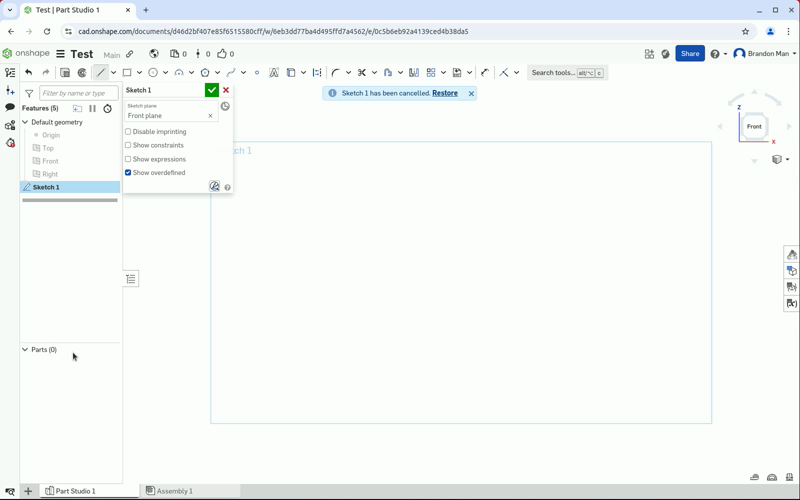
key_down(shift)
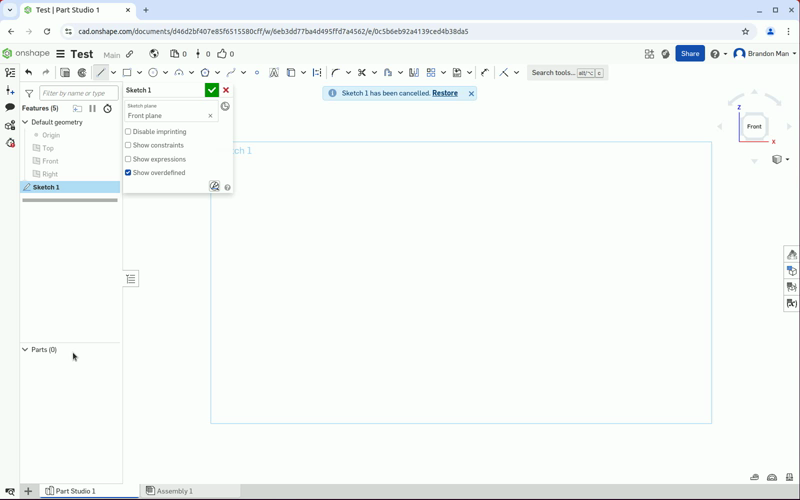
mouse_move(366, 222)
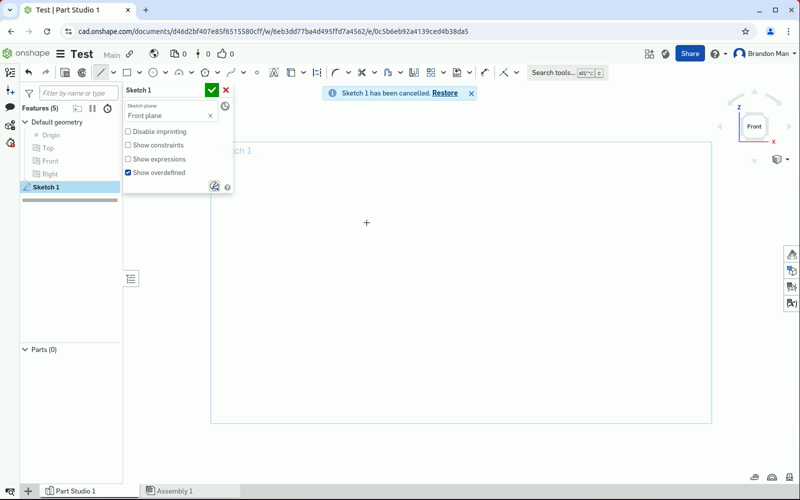
click(366, 222)
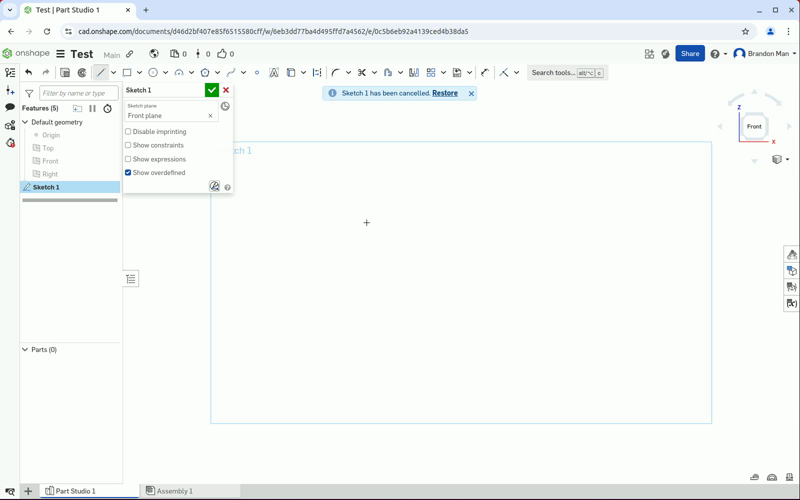
key_up(shift)
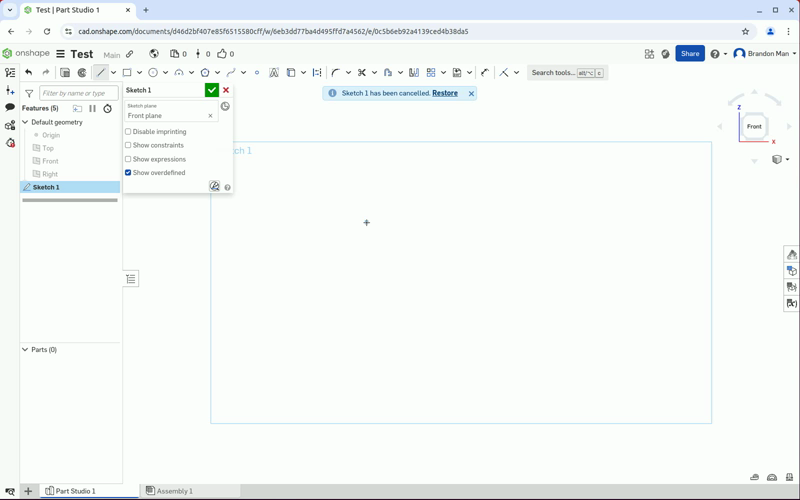
key_down(shift)
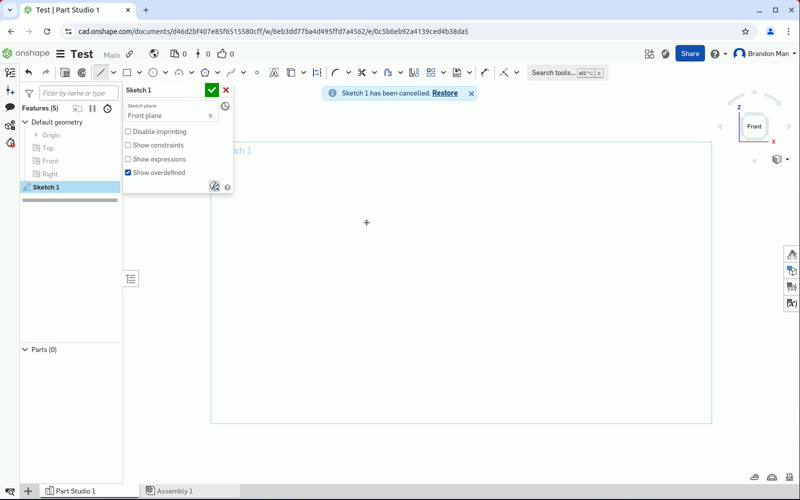
mouse_move(521, 222)
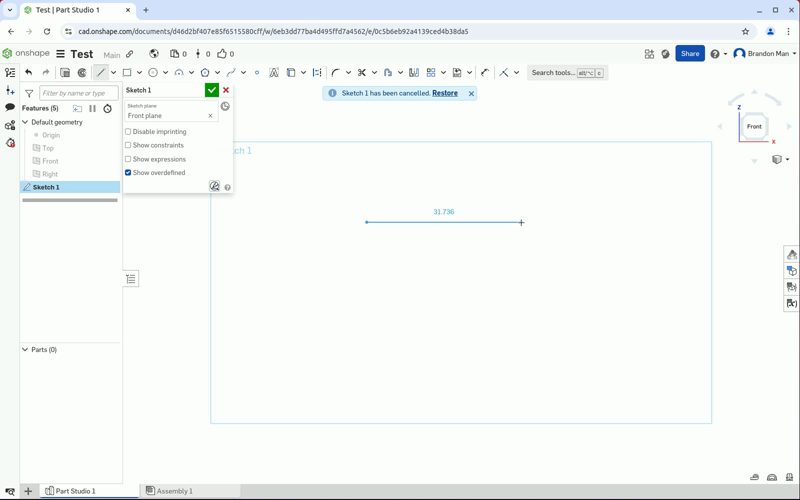
click(521, 222)
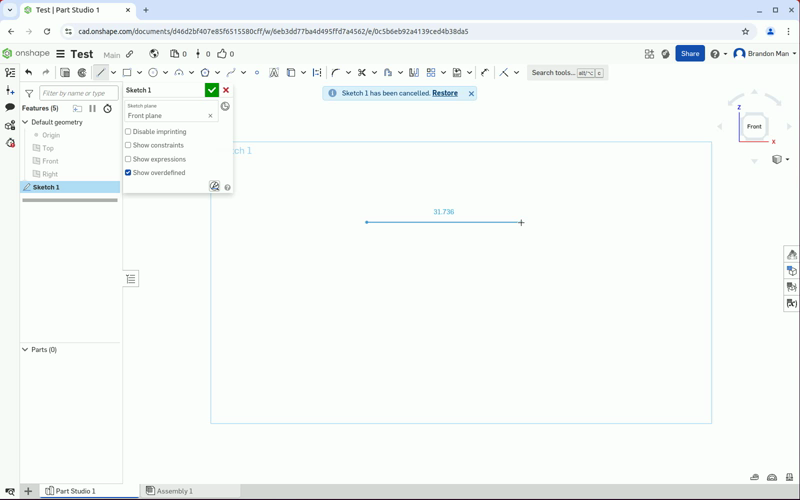
key_up(shift)
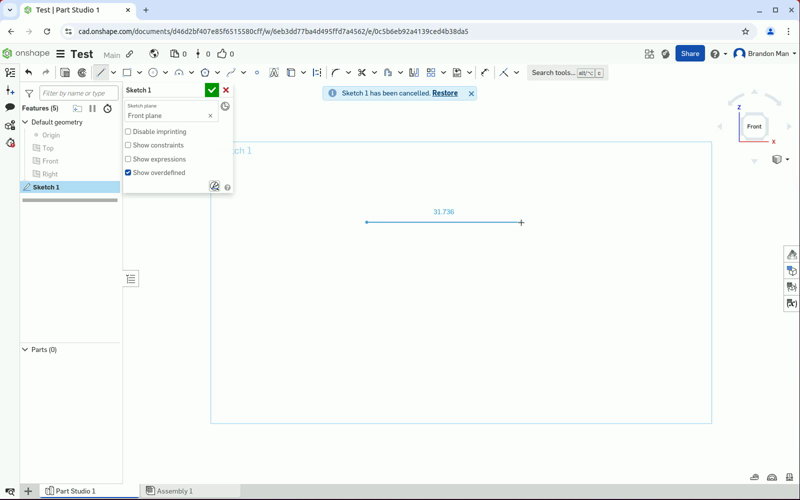
key_down(shift)
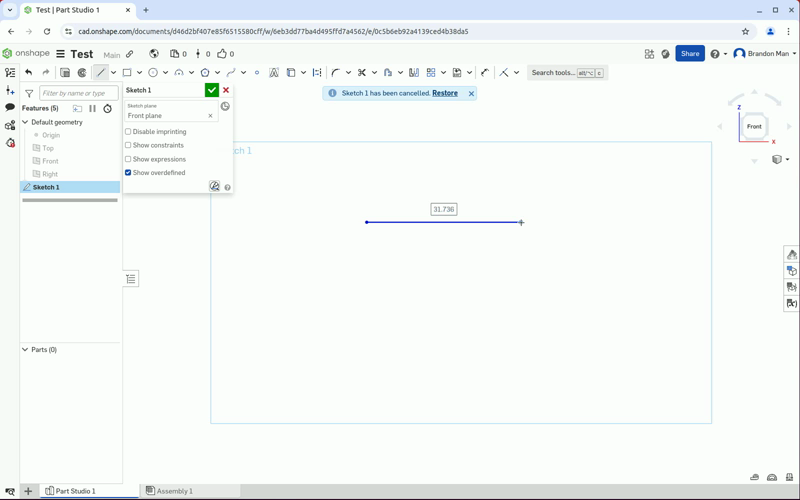
mouse_move(551, 222)
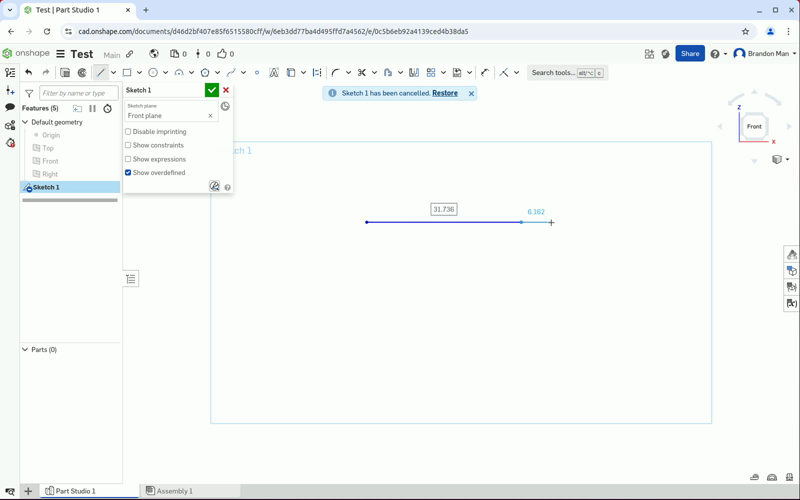
mouse_move(521, 205)
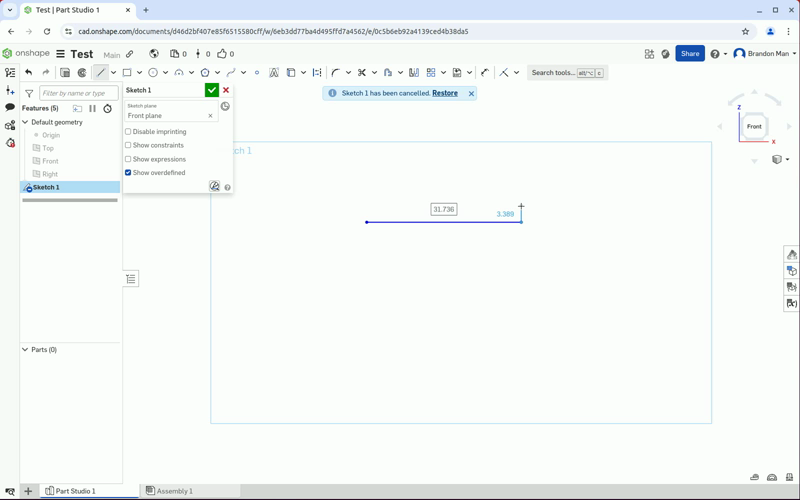
click(521, 205)
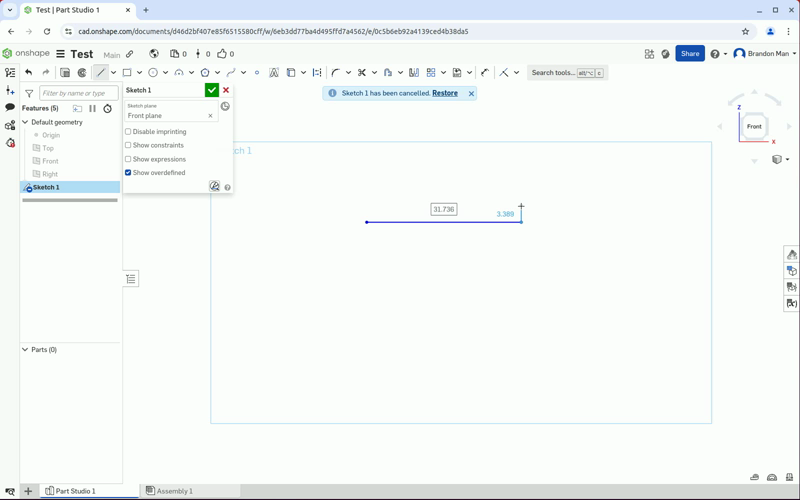
key_up(shift)
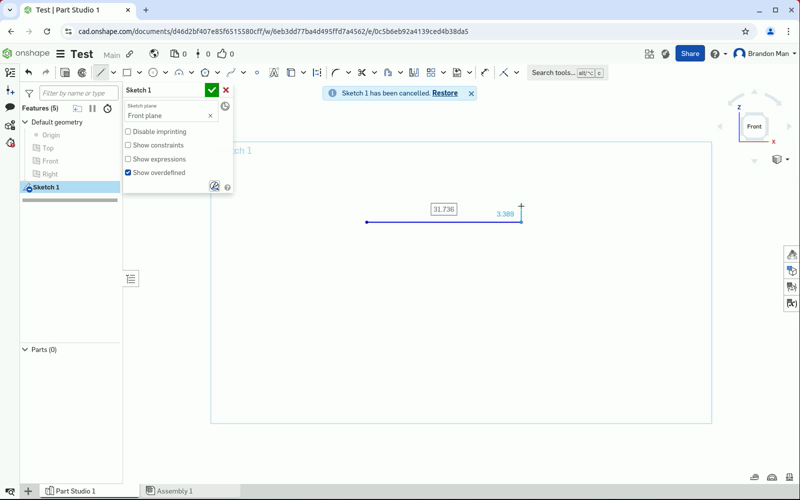
key_down(shift)
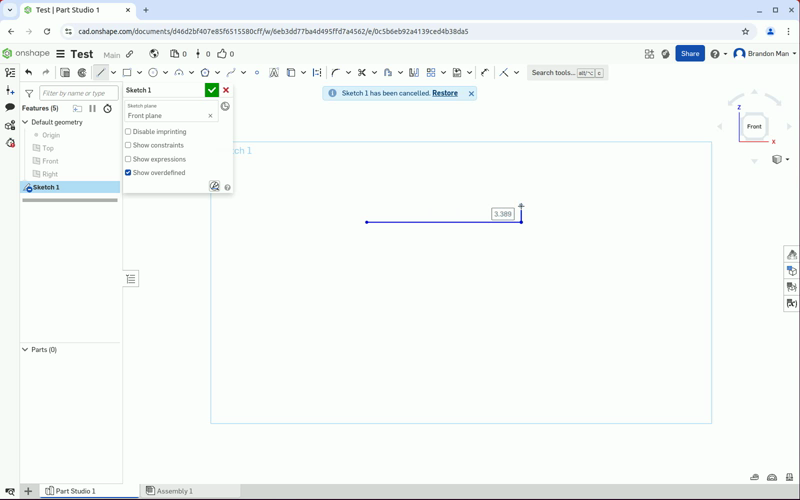
mouse_move(366, 205)
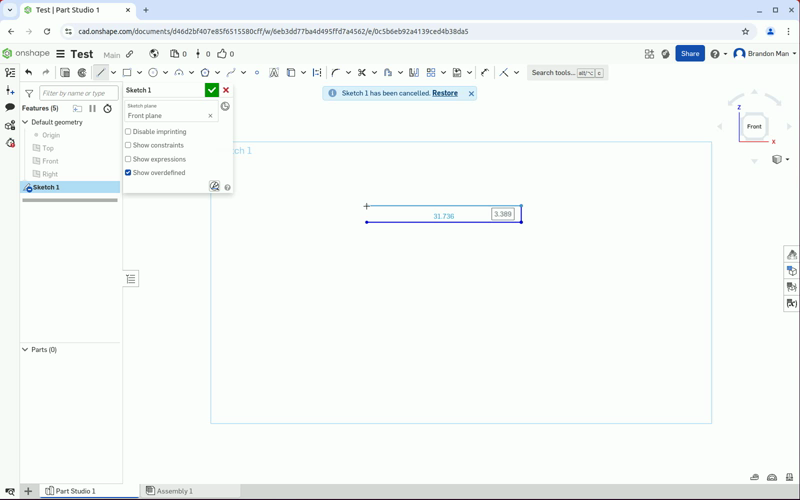
click(366, 205)
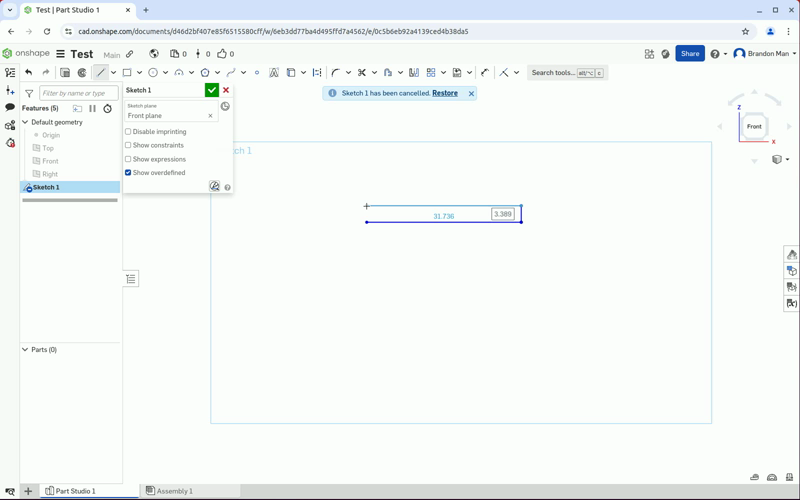
key_up(shift)
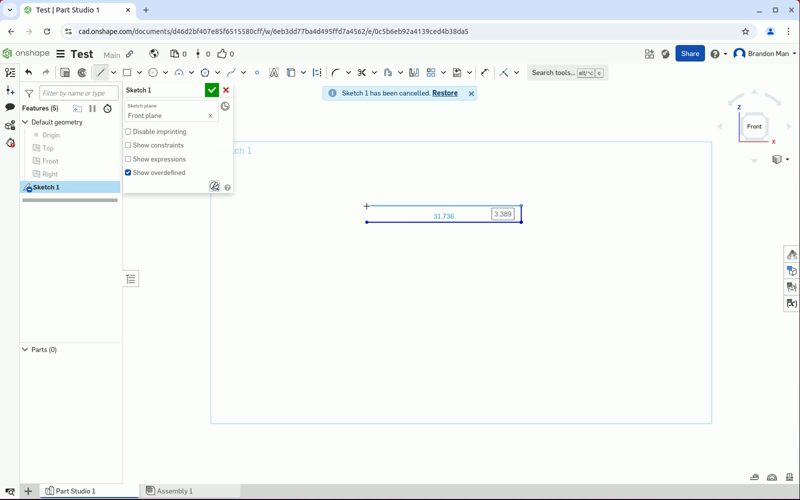
mouse_move(396, 205)
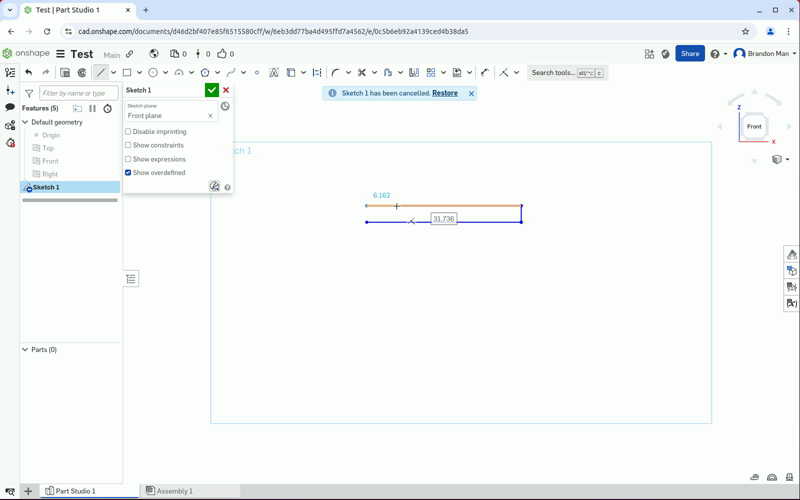
key_down(shift)
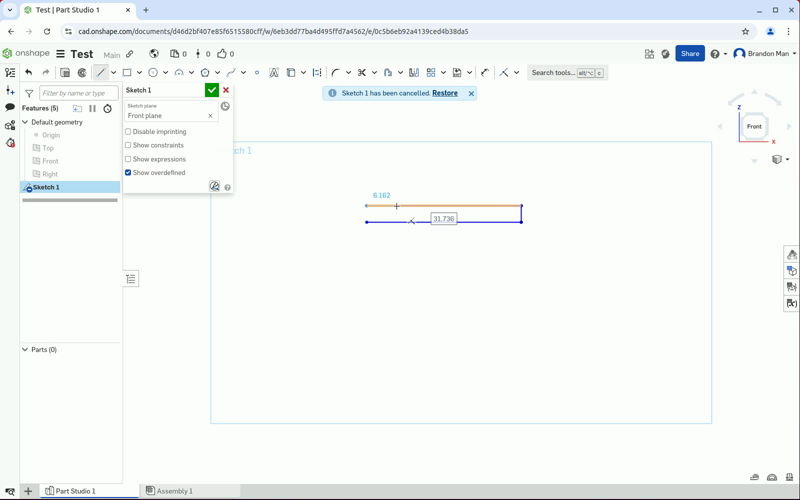
mouse_move(366, 222)
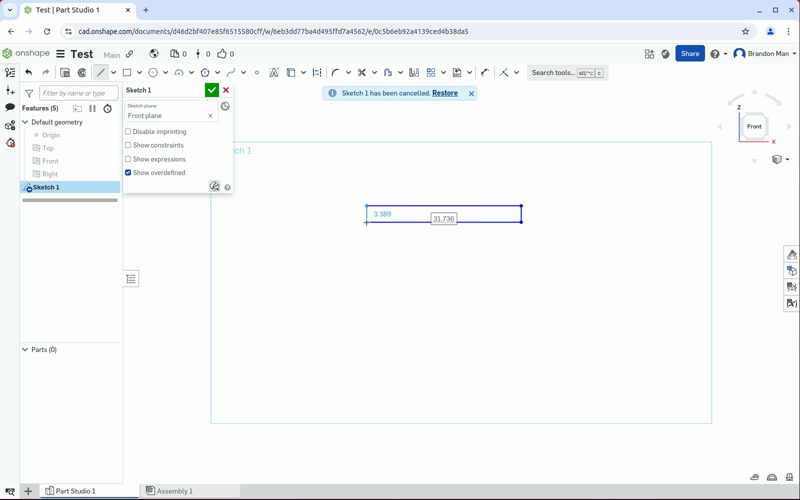
key_up(shift)
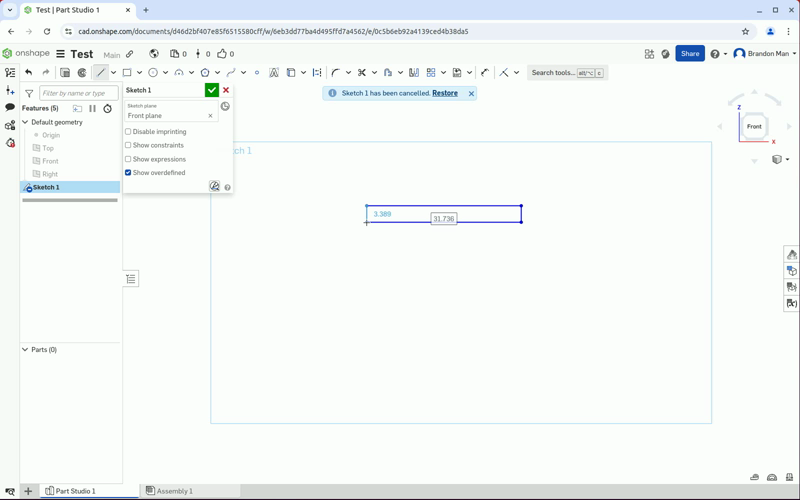
click(366, 222)
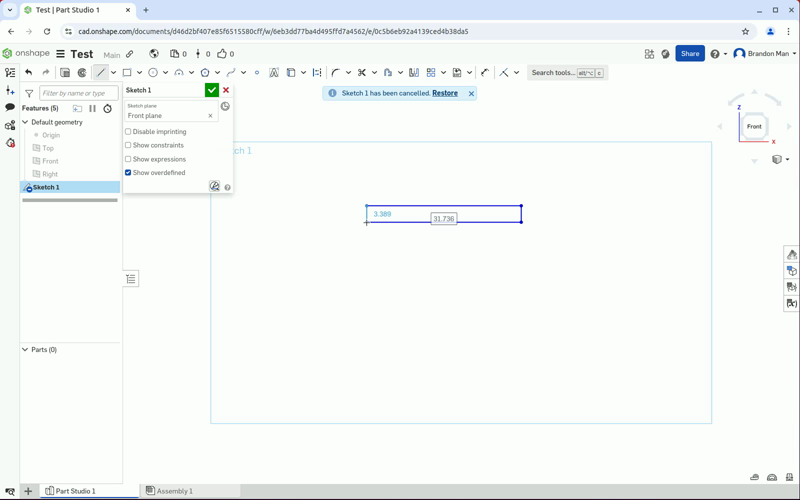
key(esc)
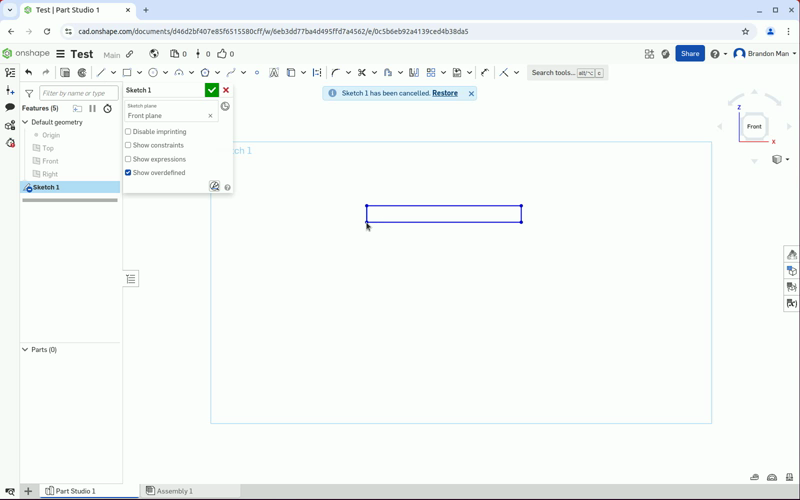
mouse_move(393, 216)
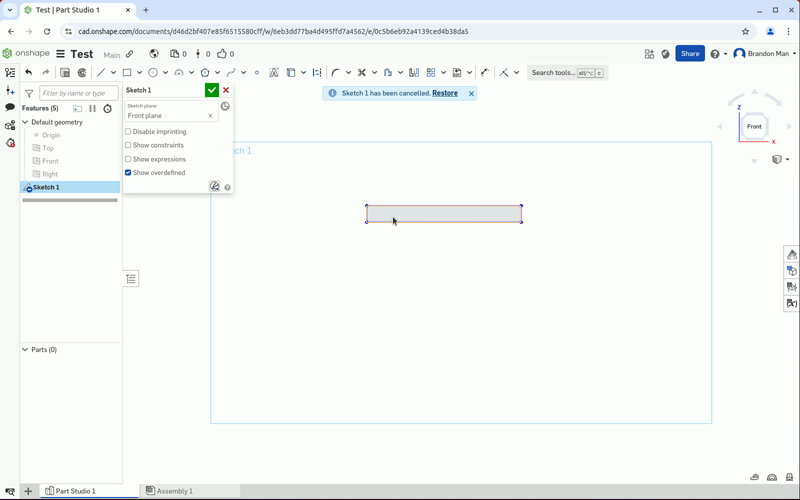
click(393, 216)
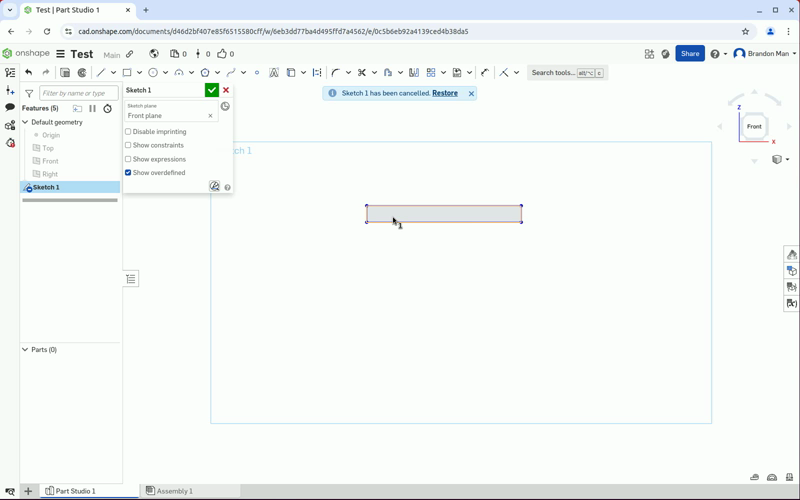
mouse_move(73, 352)
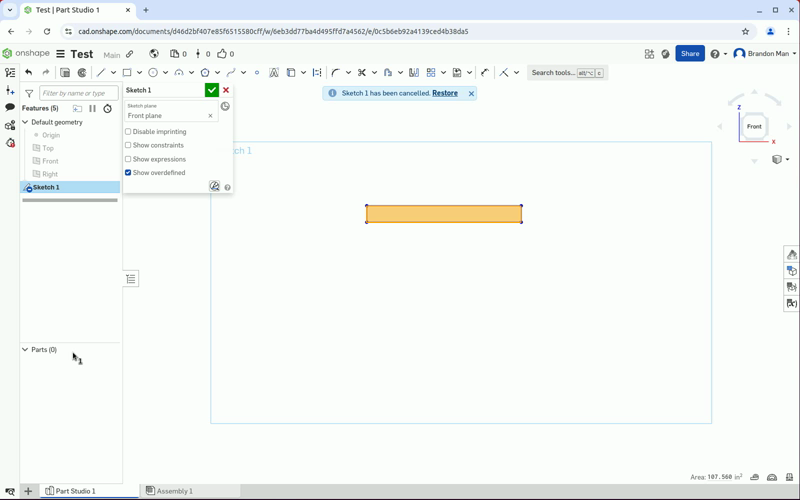
key(shift+y)
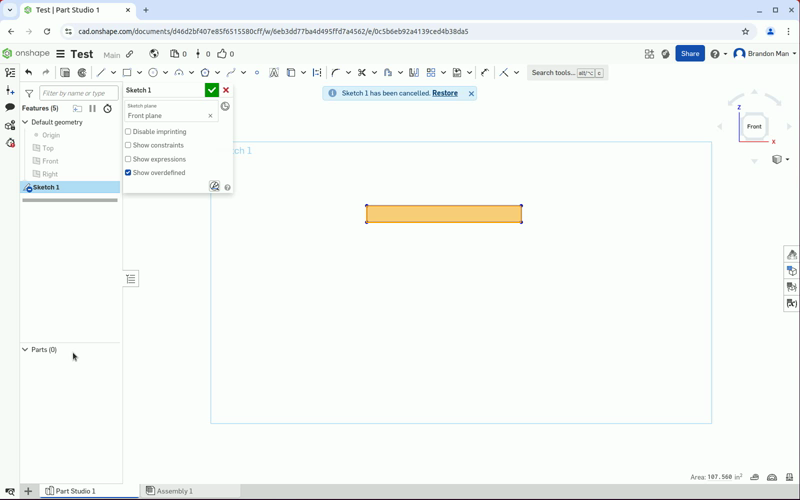
key(shift+e)
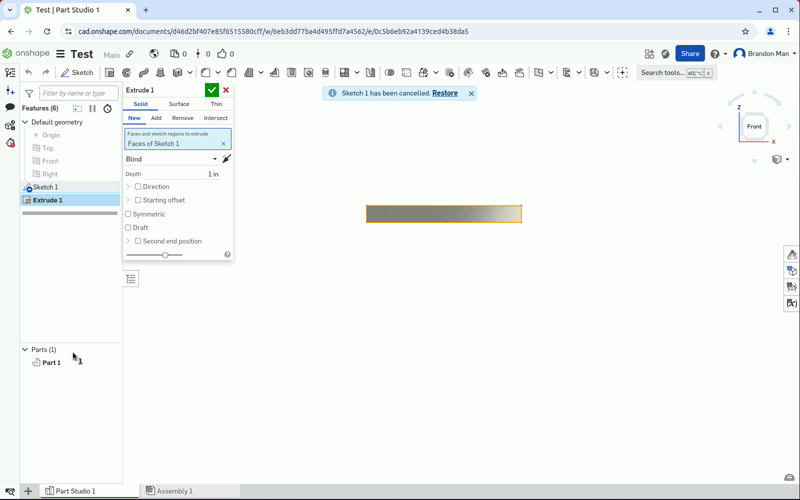
mouse_move(143, 106)
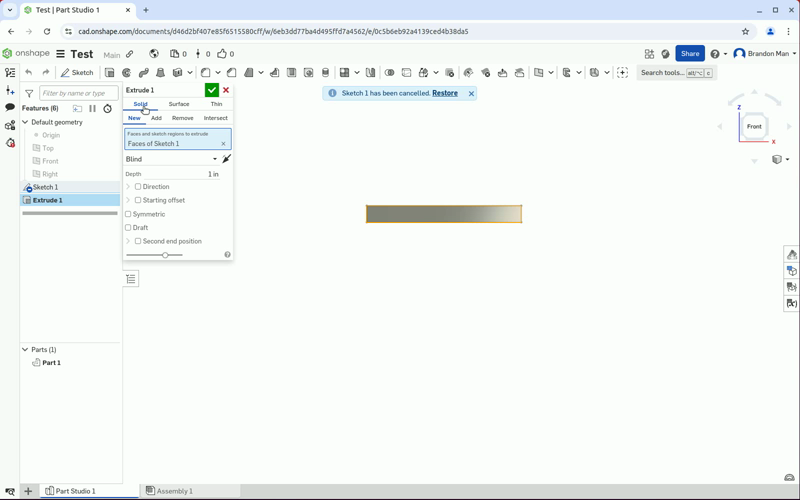
click(143, 106)
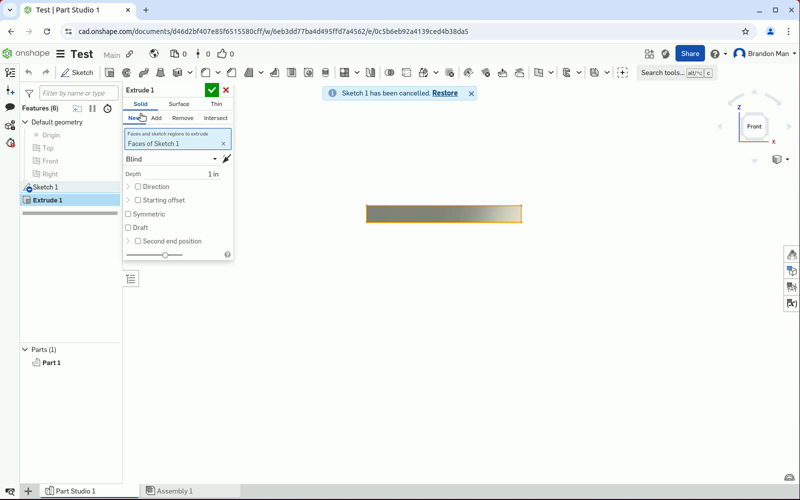
mouse_move(137, 120)
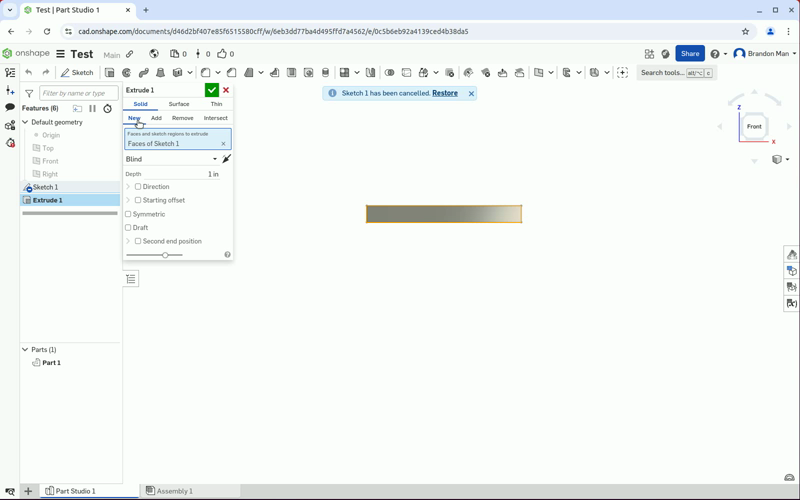
click(137, 120)
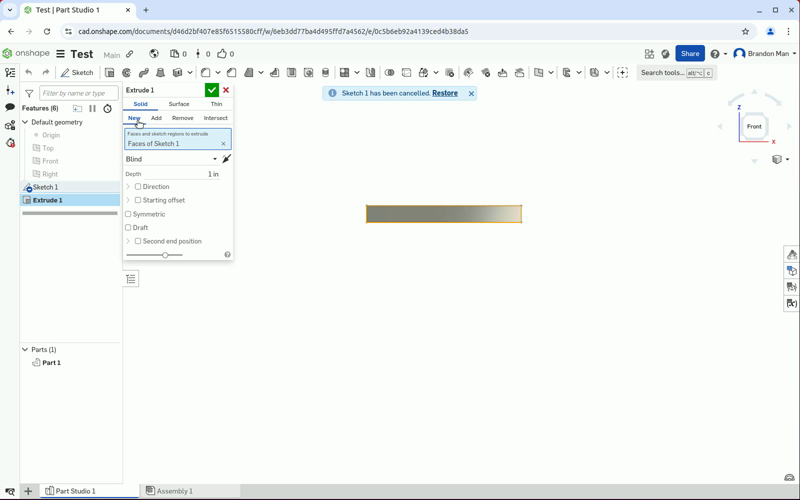
key(tab, 4)
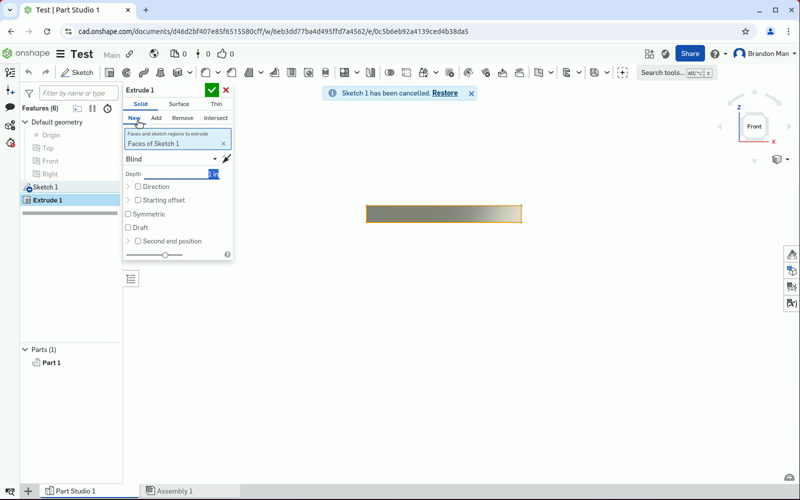
text(23.108)
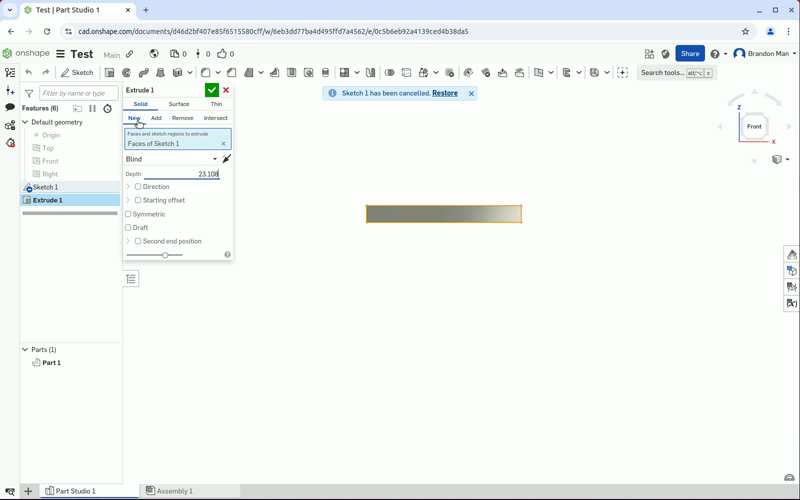
key(enter)
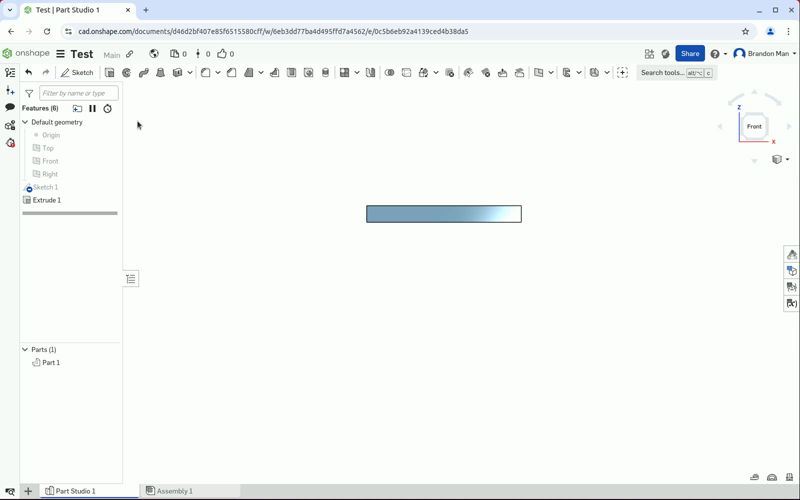
key(shift+h)
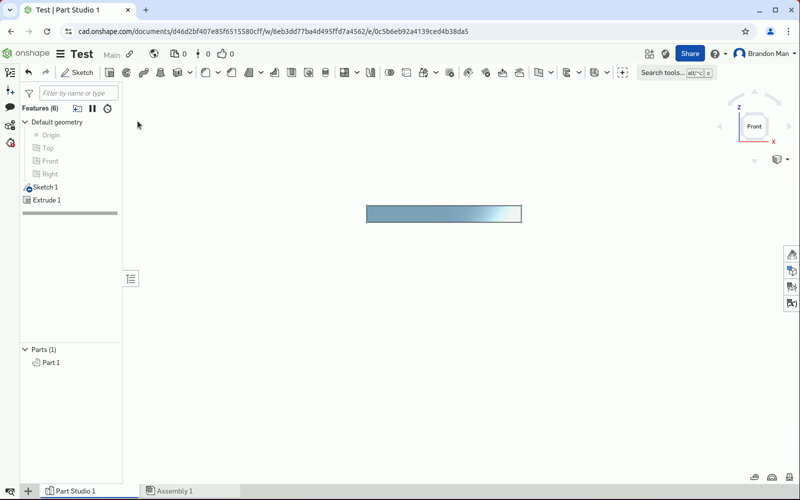
key(shift+h)
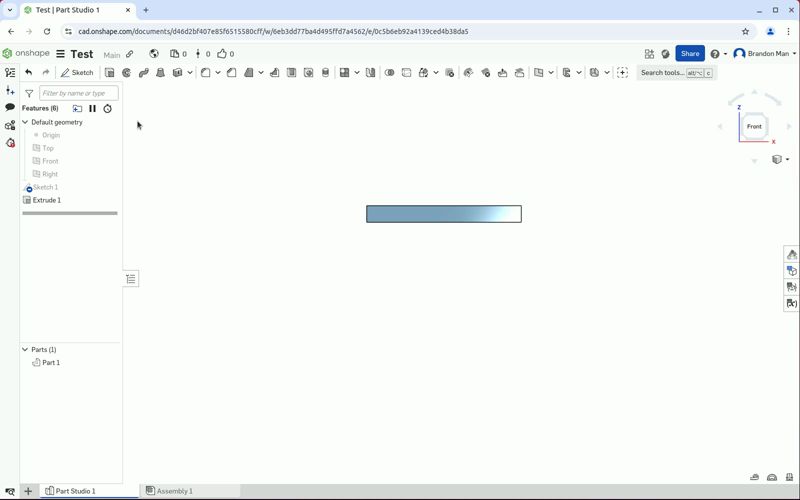
mouse_move(73, 189)
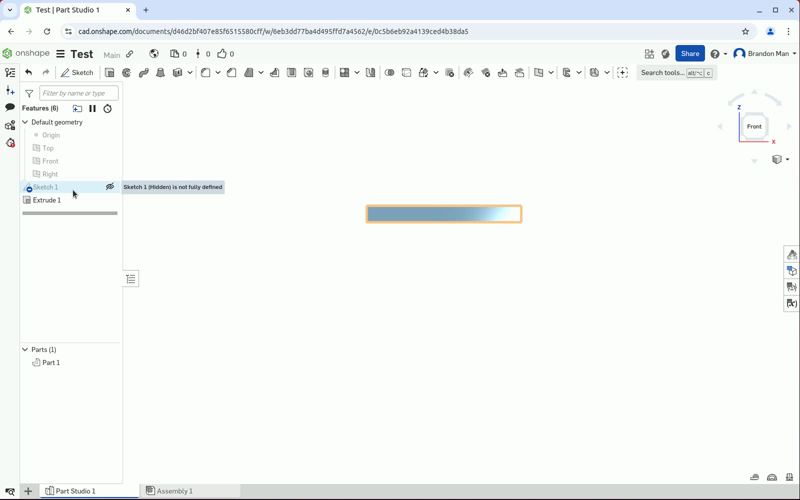
click(73, 189)
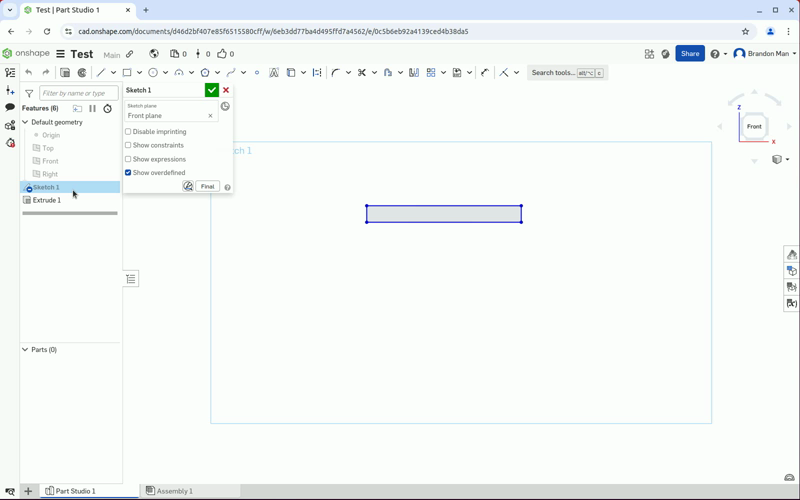
mouse_move(229, 92)
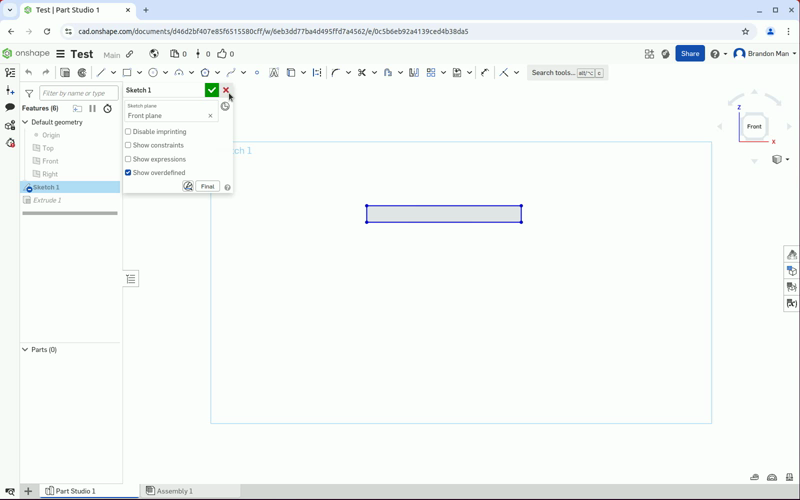
click(229, 92)
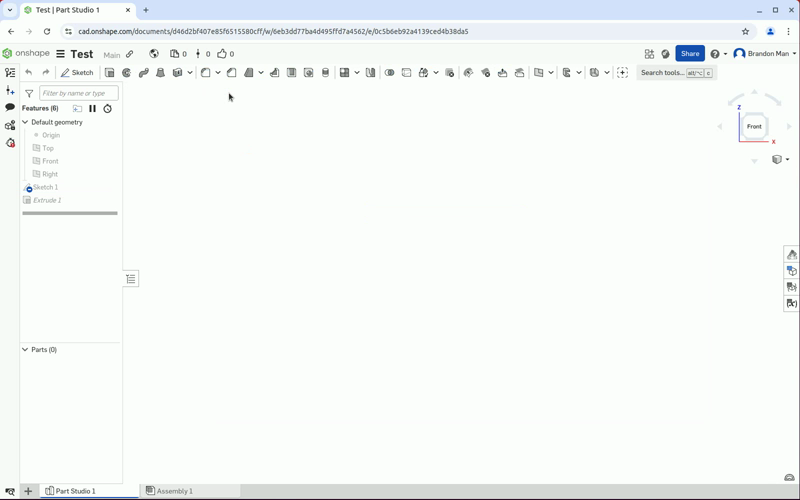
mouse_move(73, 352)
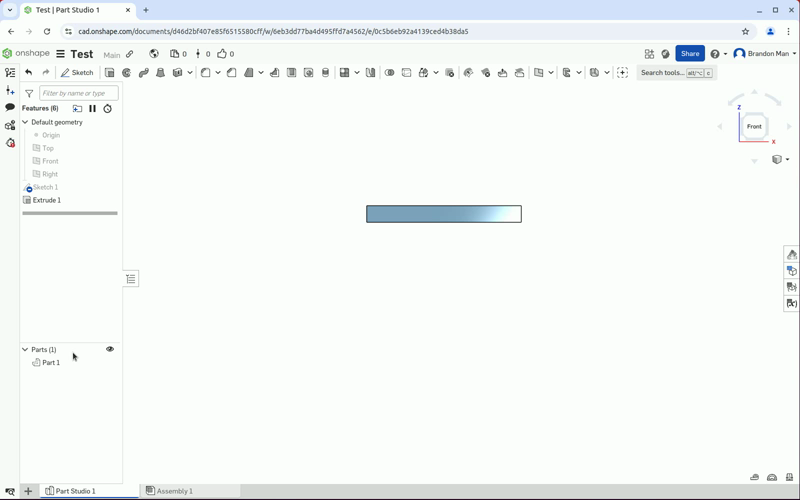
key(y)
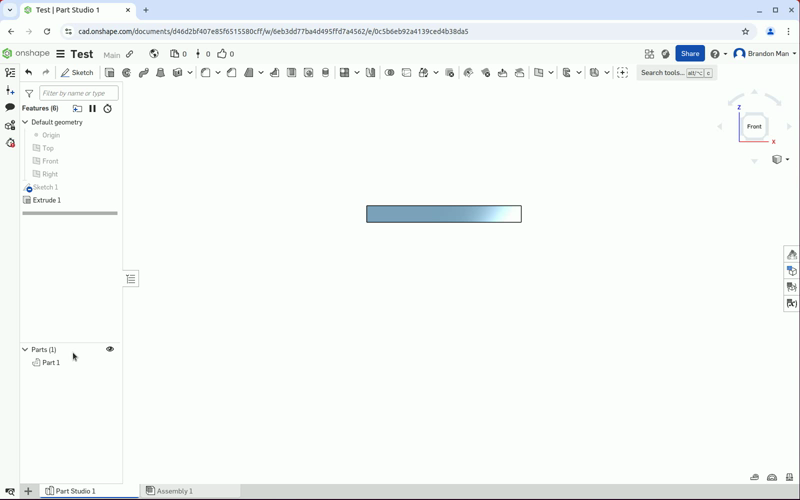
key(shift+p)
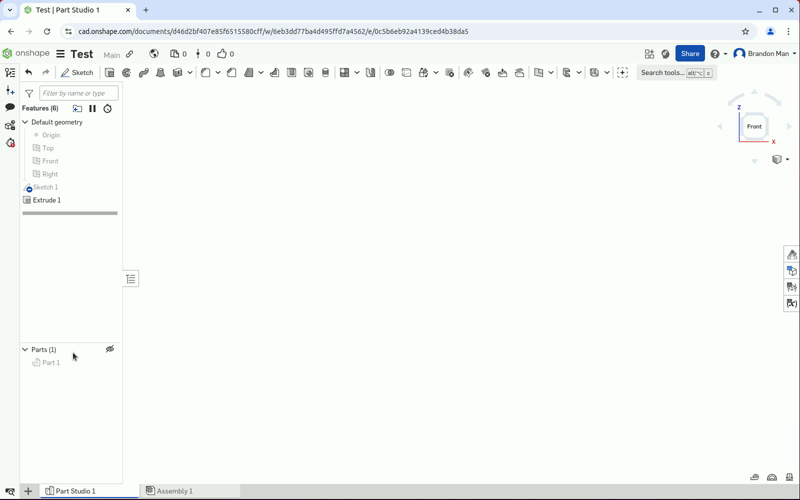
key(space)
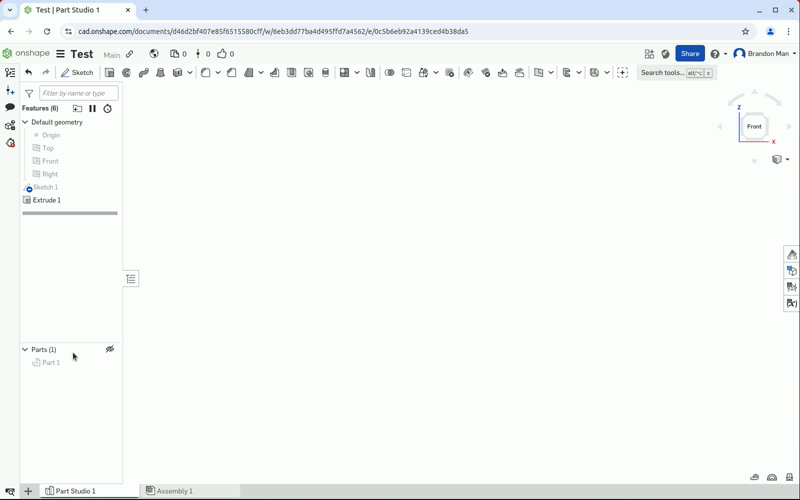
key_down(shift)
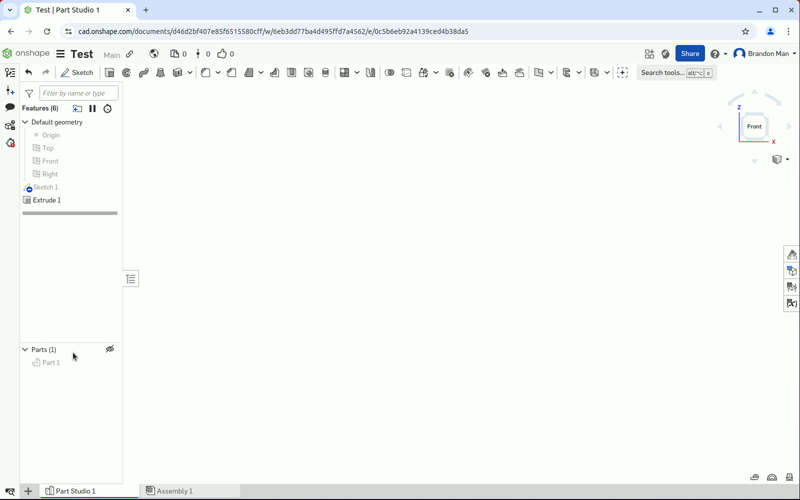
key(down)
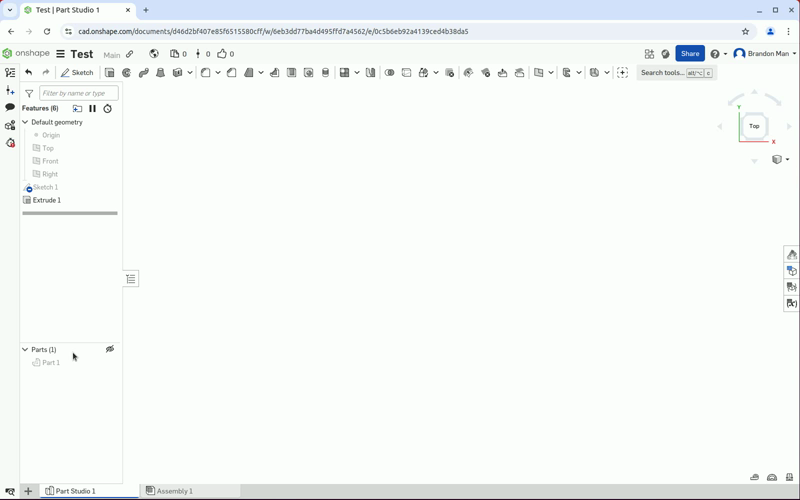
key_up(shift)
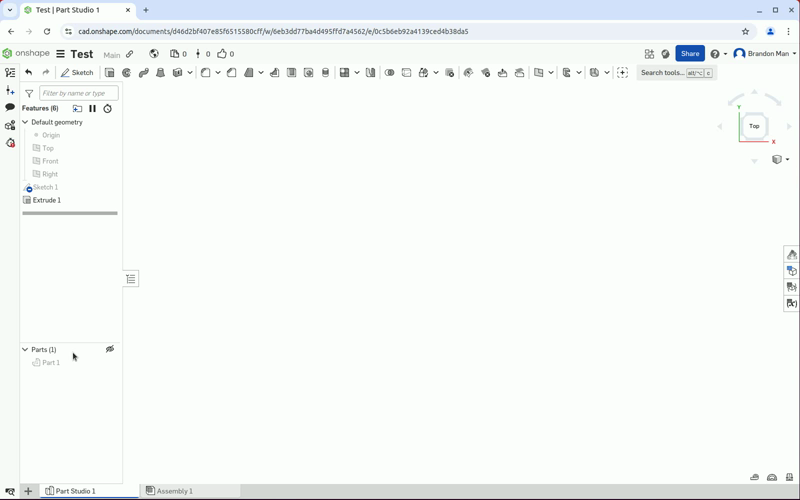
mouse_move(73, 352)
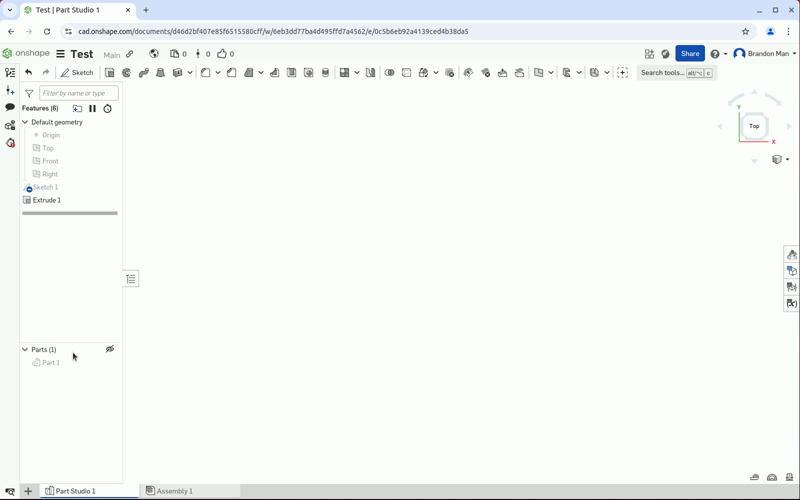
key(shift+y)
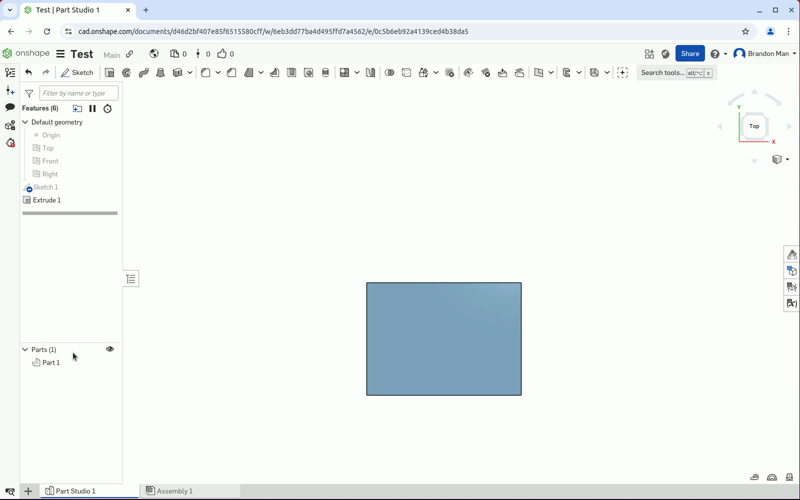
mouse_move(541, 75)
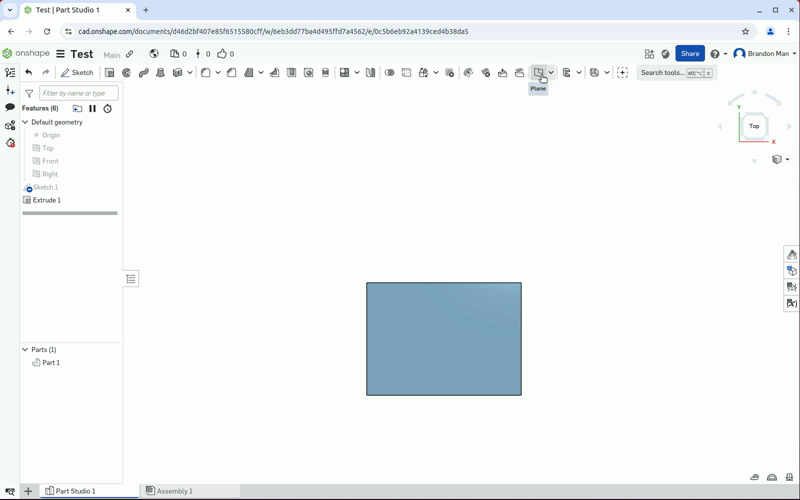
click(541, 75)
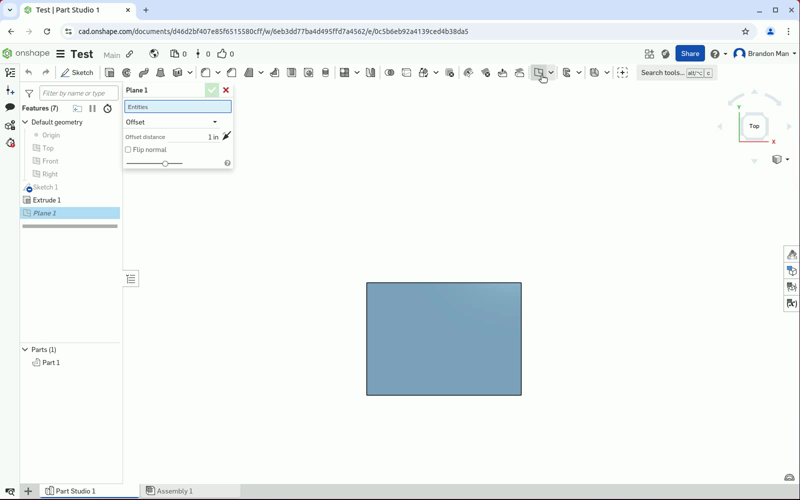
mouse_move(73, 150)
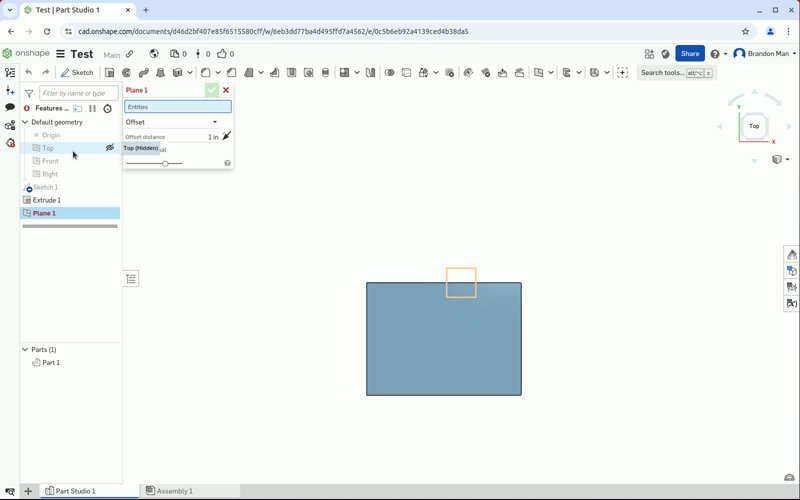
click(73, 150)
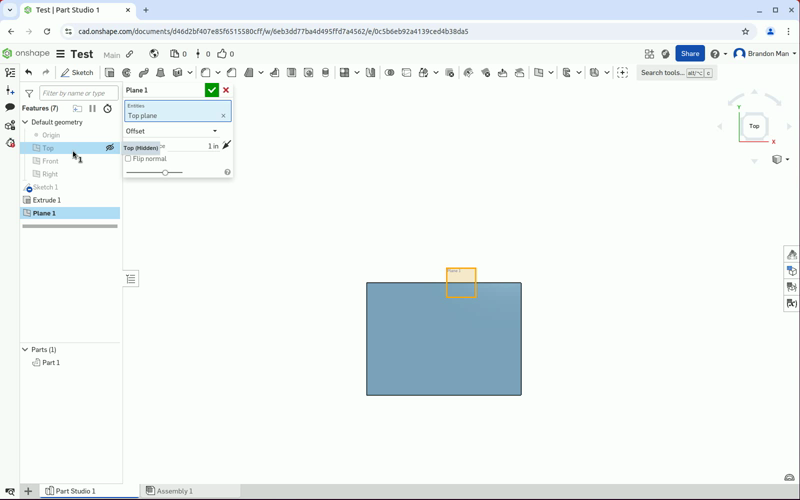
key(tab, 2)
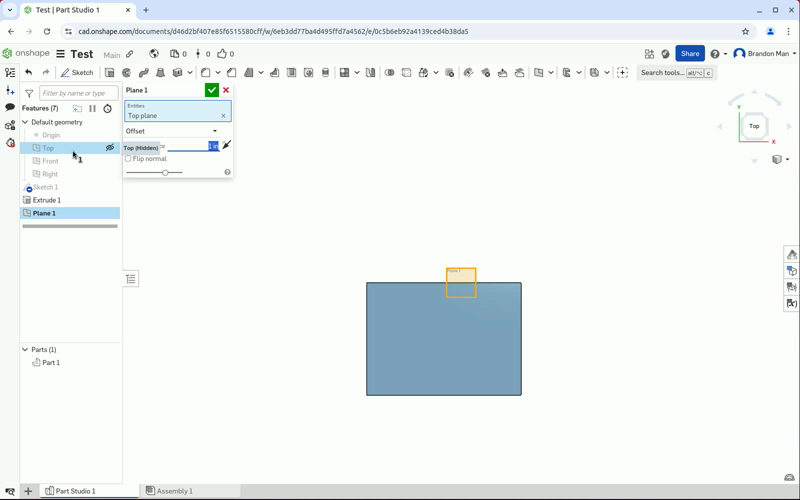
text(15.898)
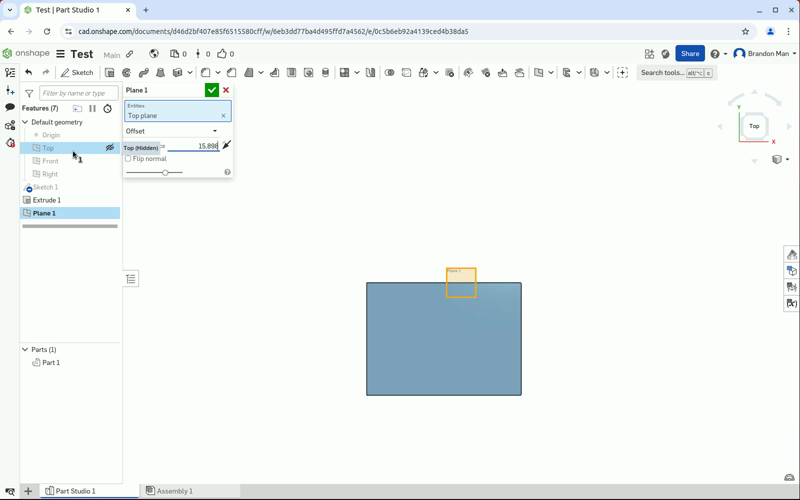
key(enter, 2)
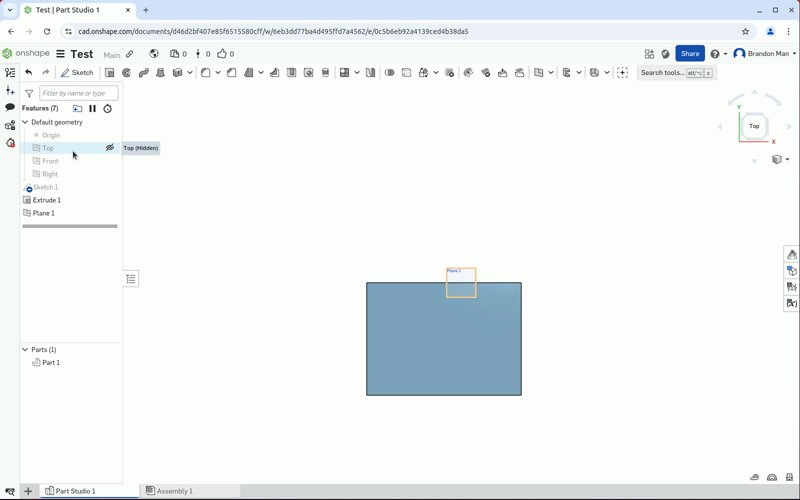
key(shift+s)
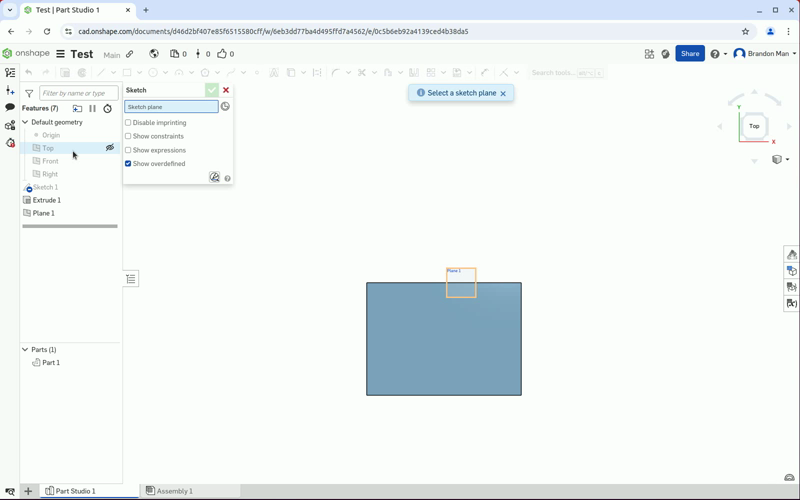
mouse_move(73, 215)
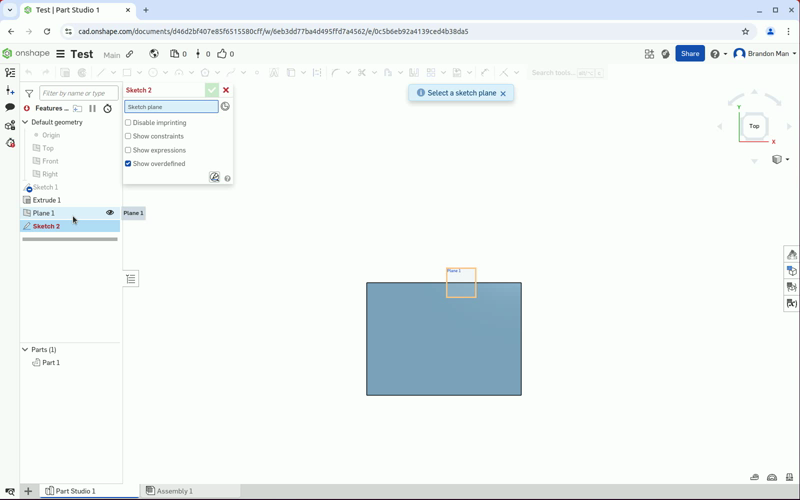
click(73, 215)
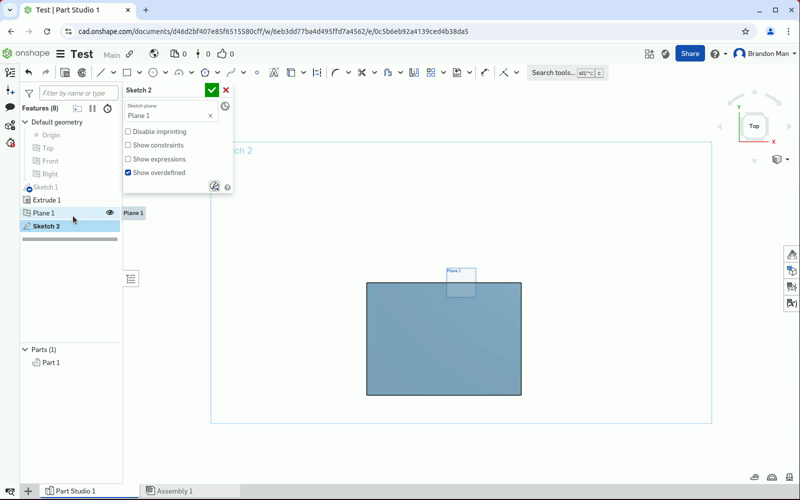
mouse_move(73, 352)
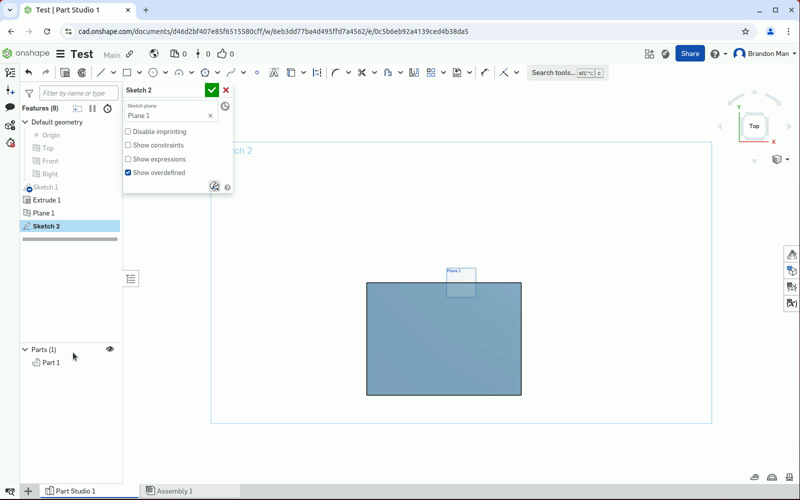
key(y)
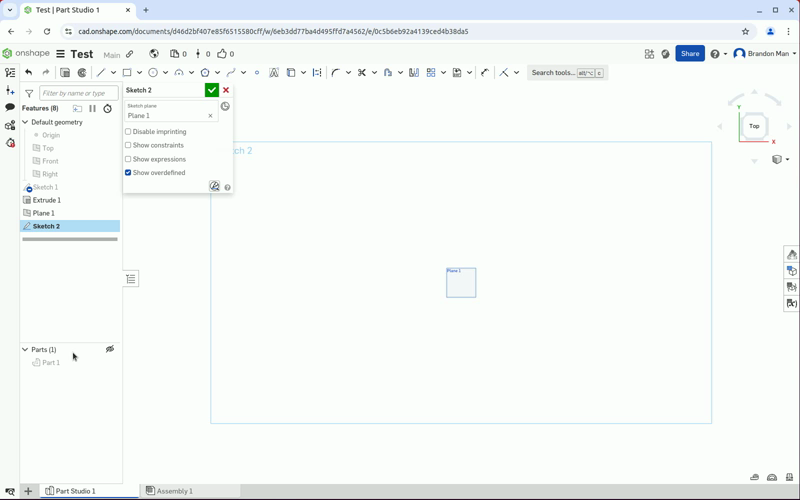
key(l)
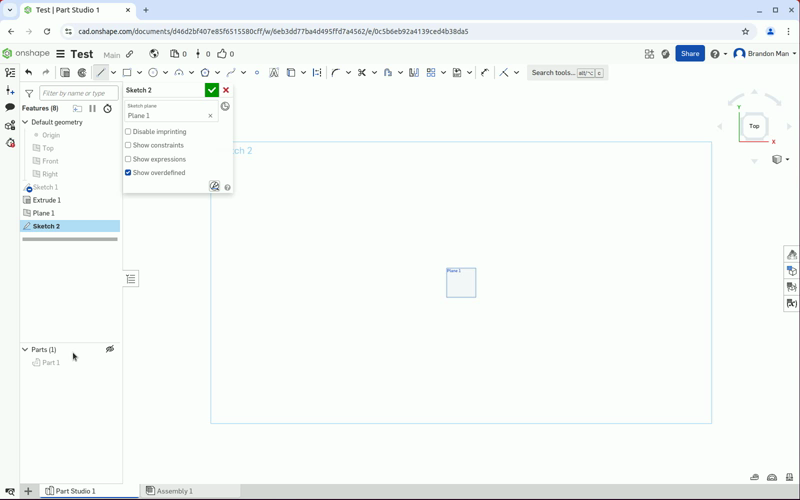
key_down(shift)
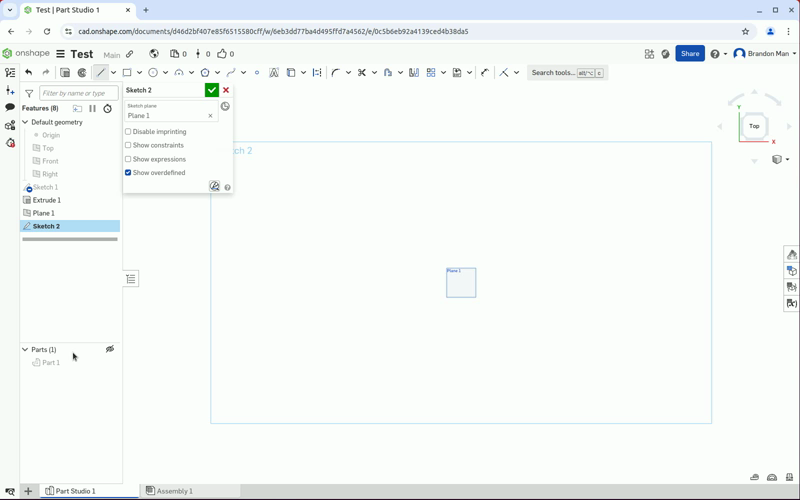
mouse_move(366, 305)
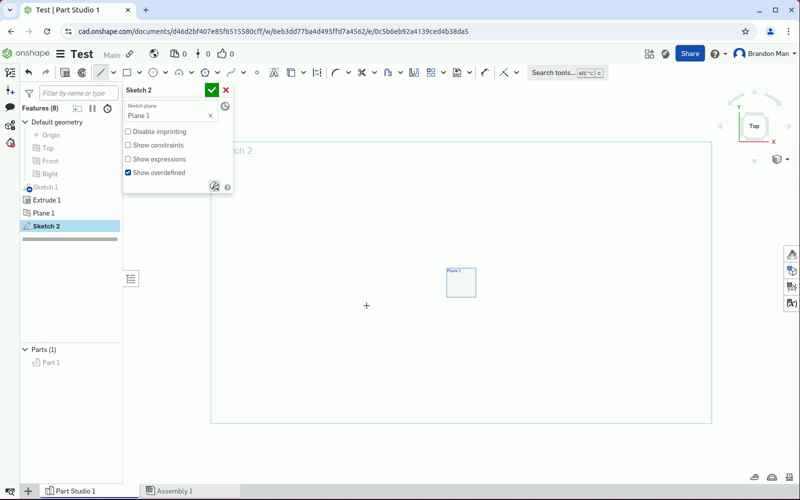
click(366, 305)
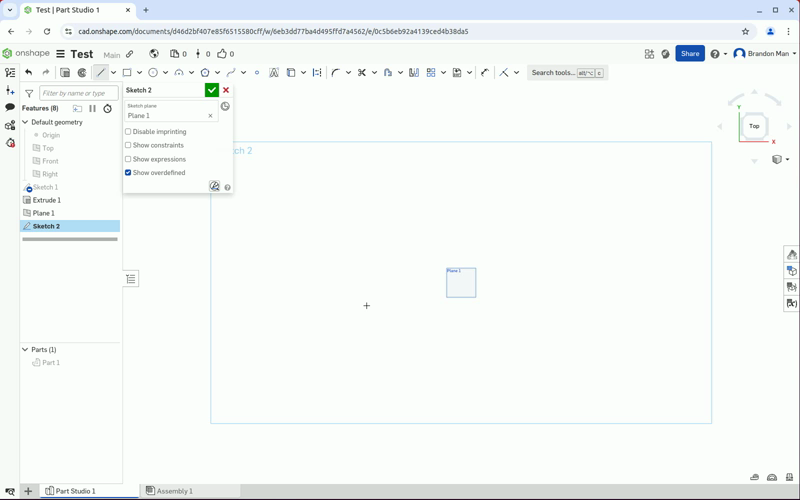
key_up(shift)
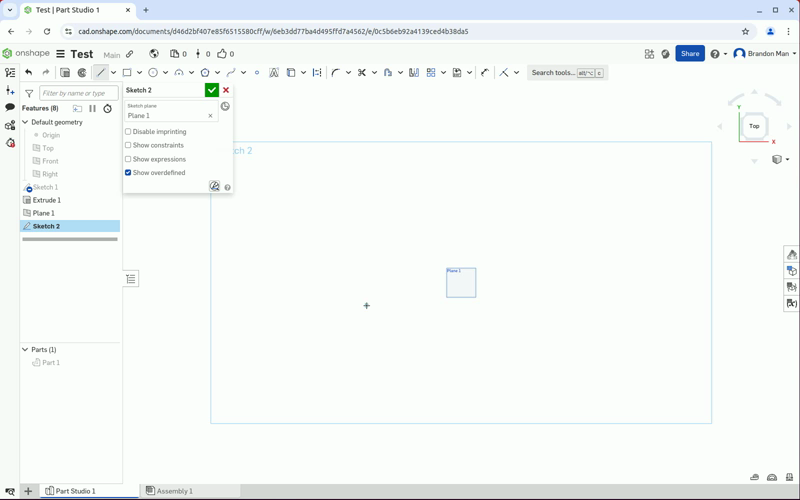
key_down(shift)
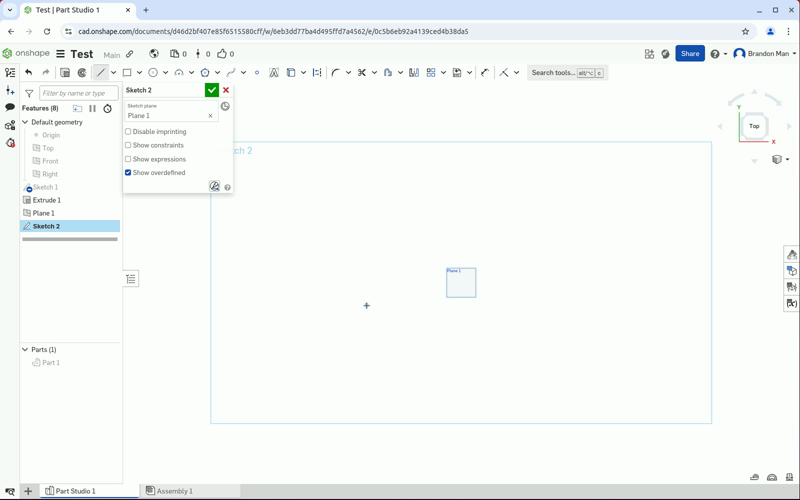
mouse_move(521, 305)
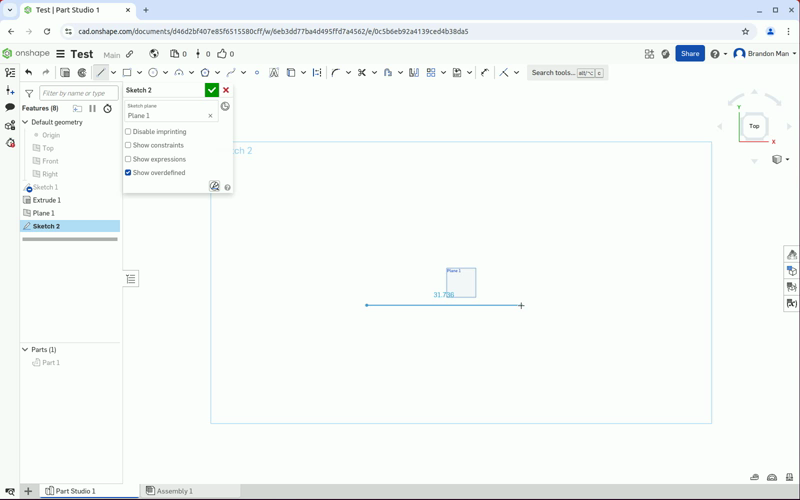
click(521, 305)
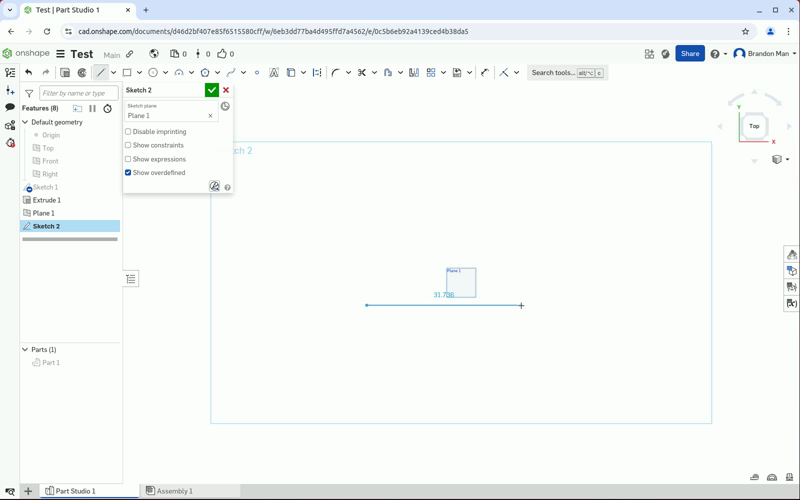
key_up(shift)
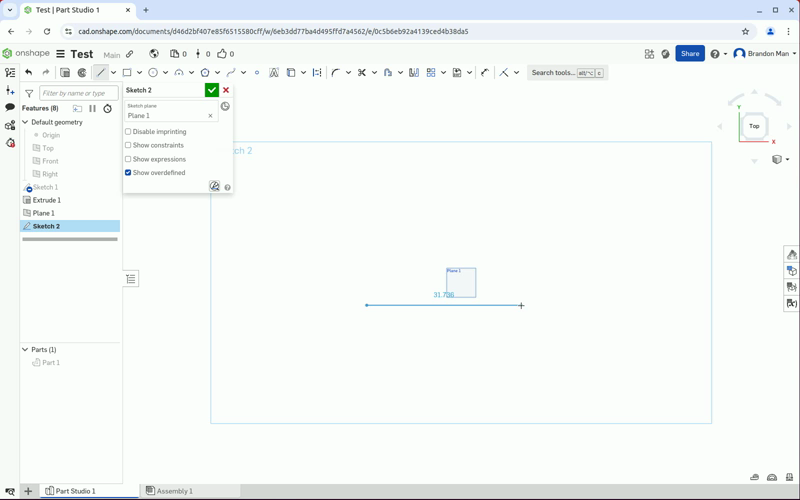
key_down(shift)
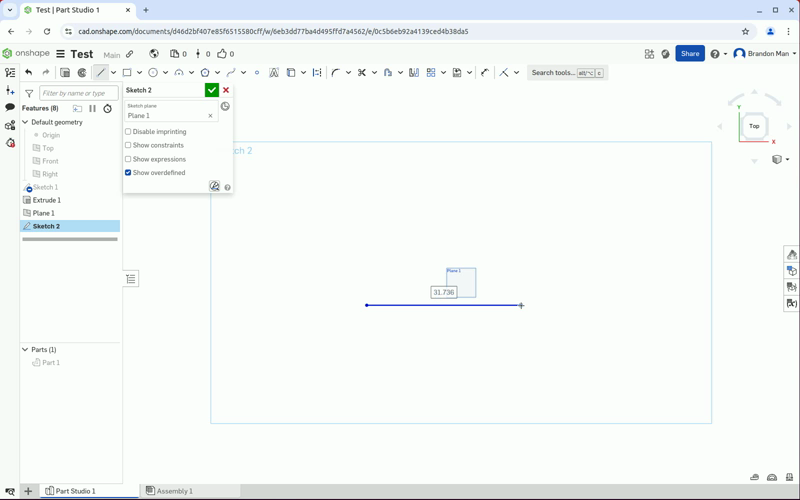
mouse_move(551, 305)
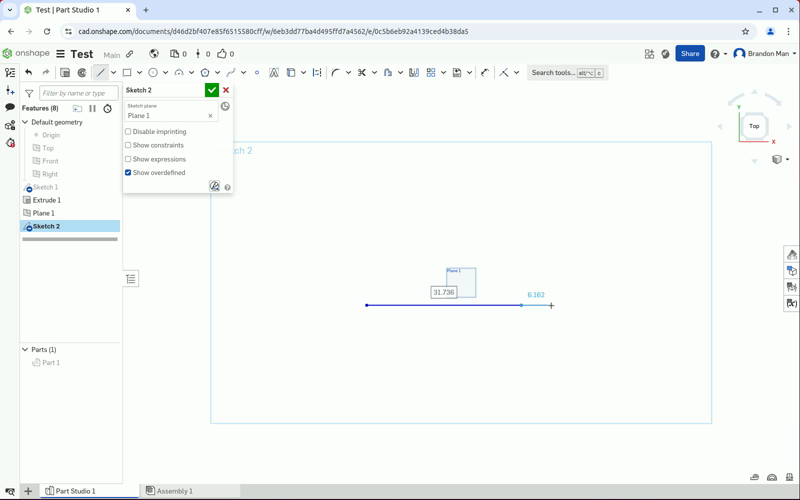
mouse_move(521, 282)
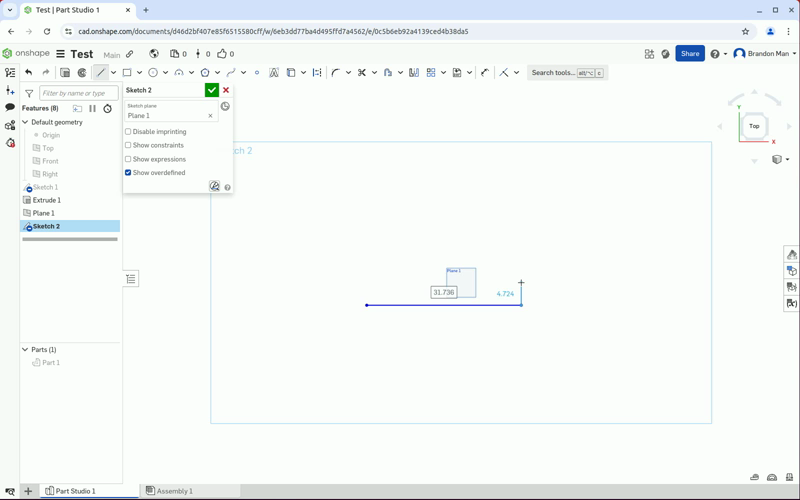
click(521, 282)
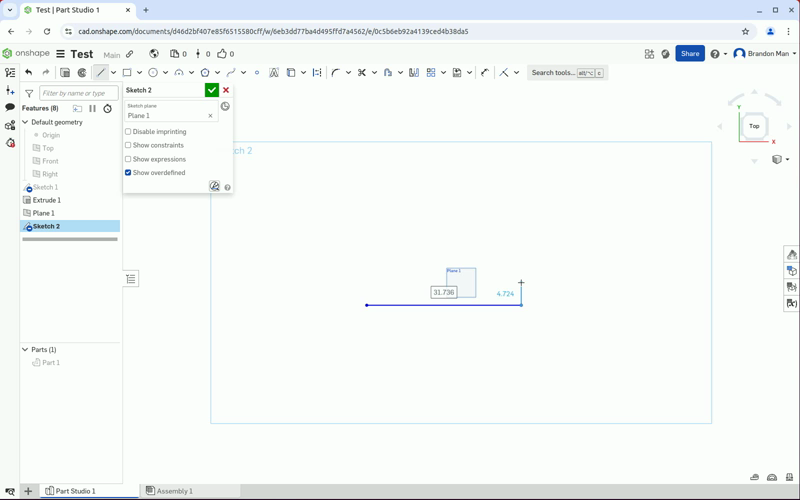
key_up(shift)
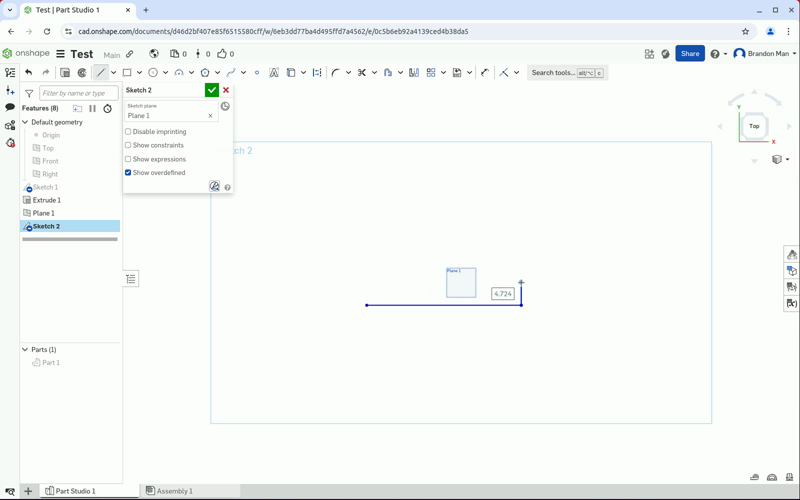
key_down(shift)
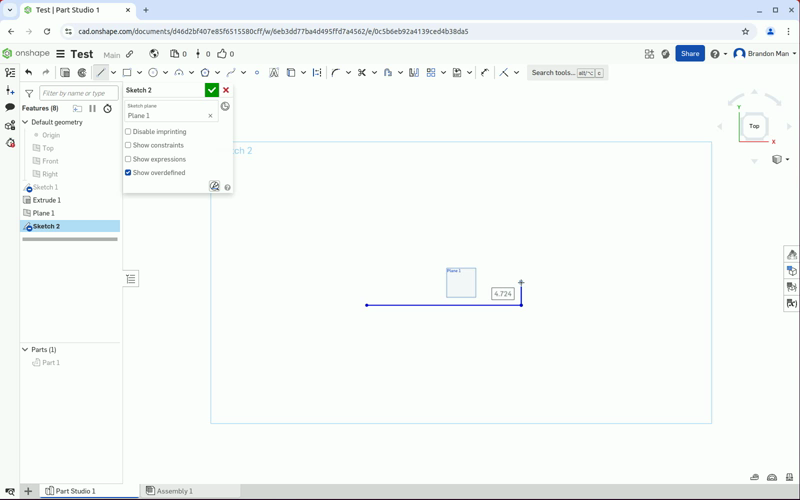
mouse_move(366, 282)
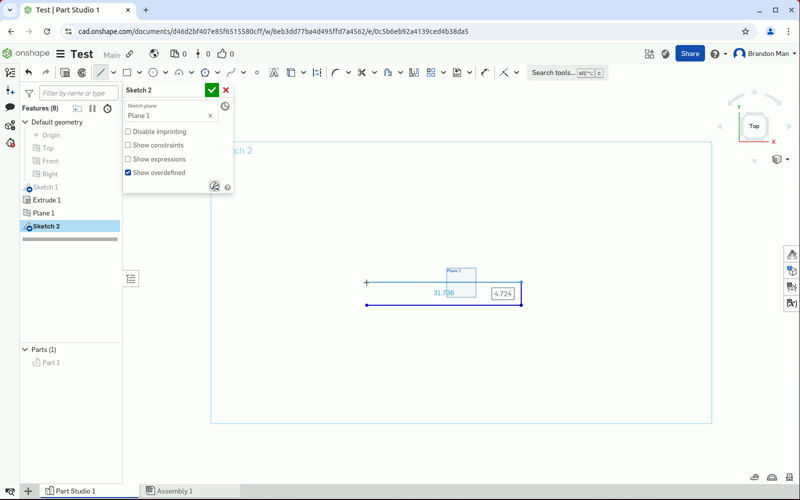
click(366, 282)
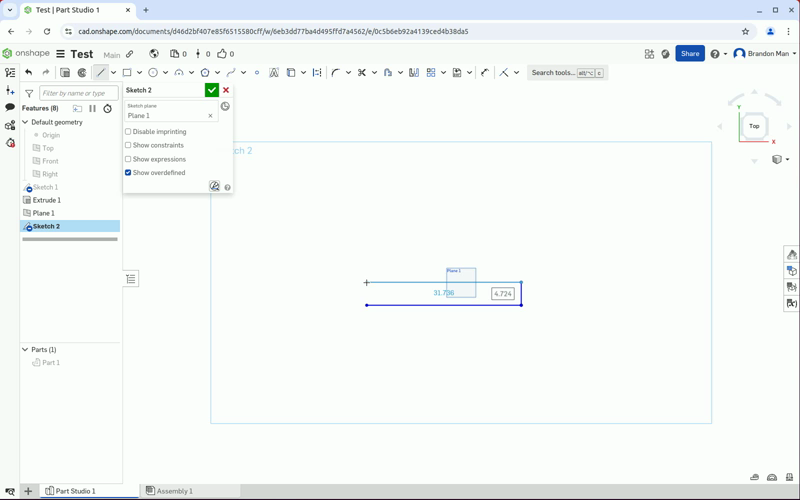
key_up(shift)
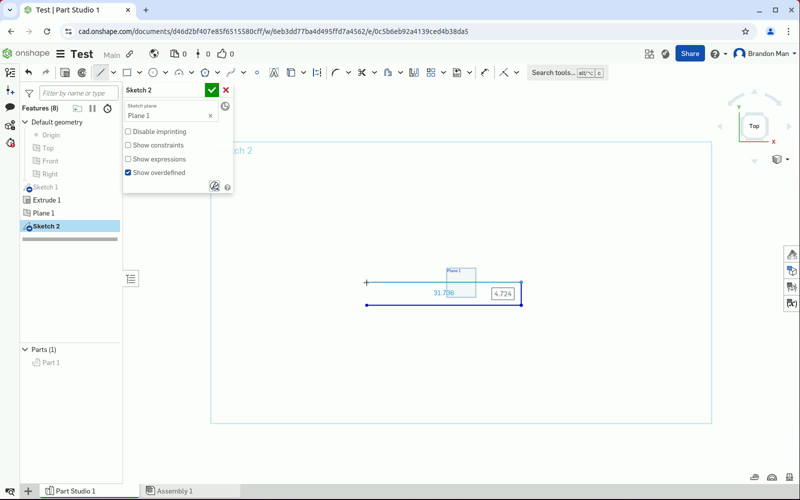
mouse_move(396, 282)
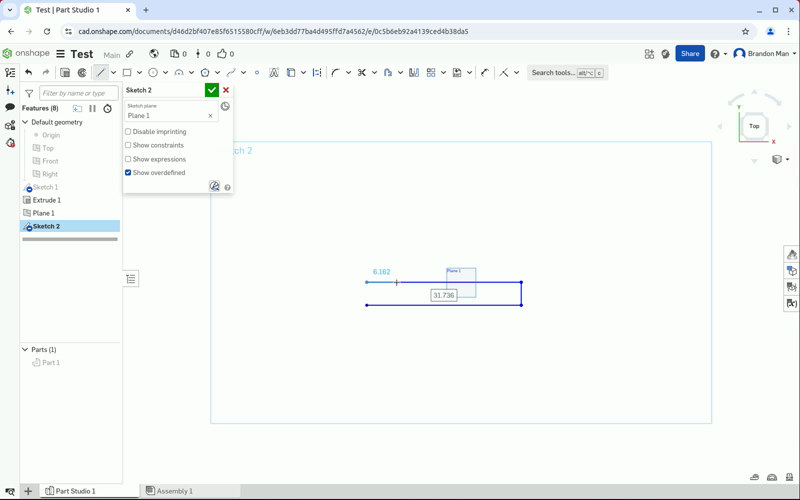
key_down(shift)
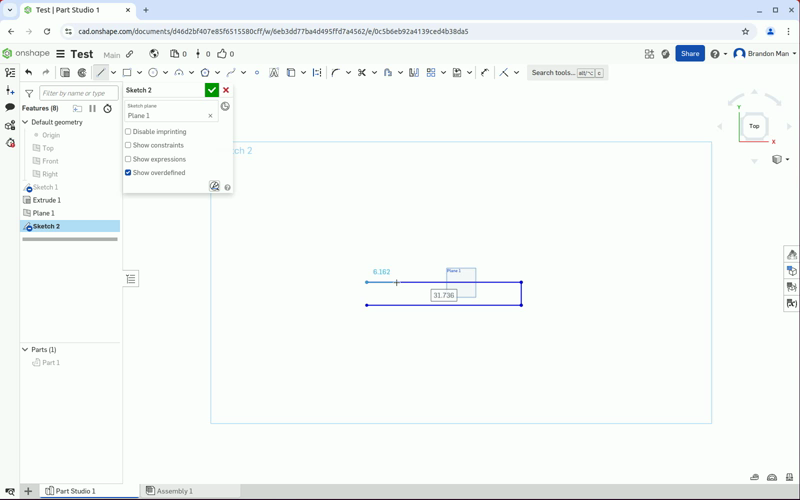
mouse_move(366, 305)
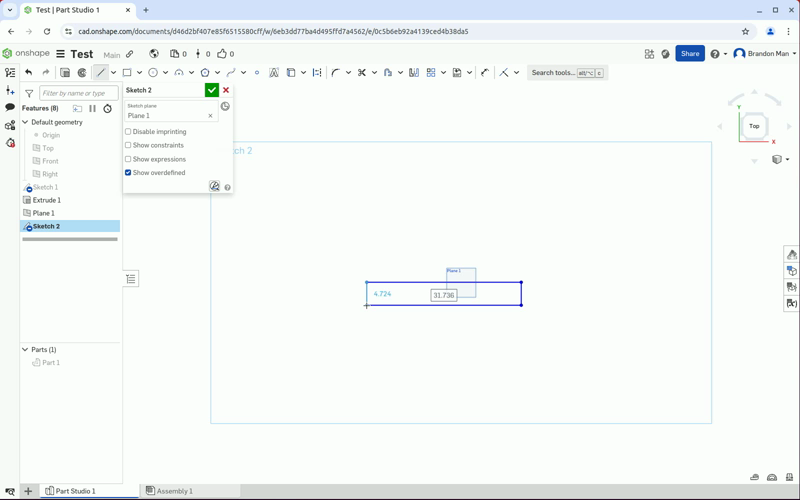
key_up(shift)
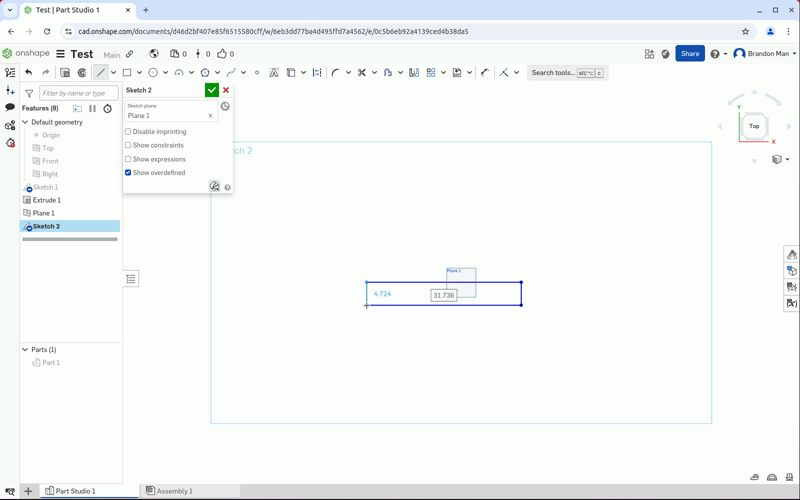
click(366, 305)
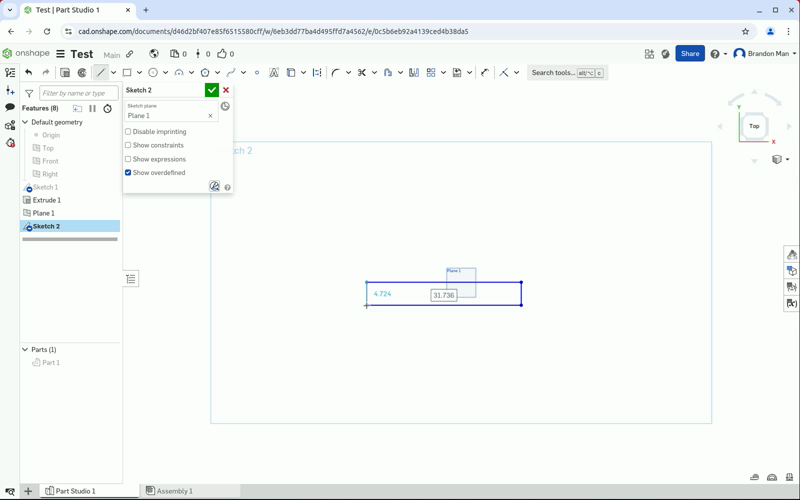
key(esc)
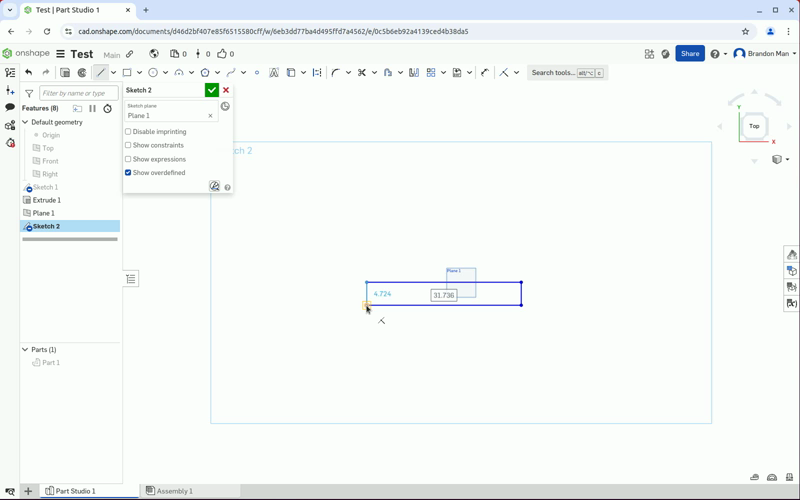
mouse_move(441, 298)
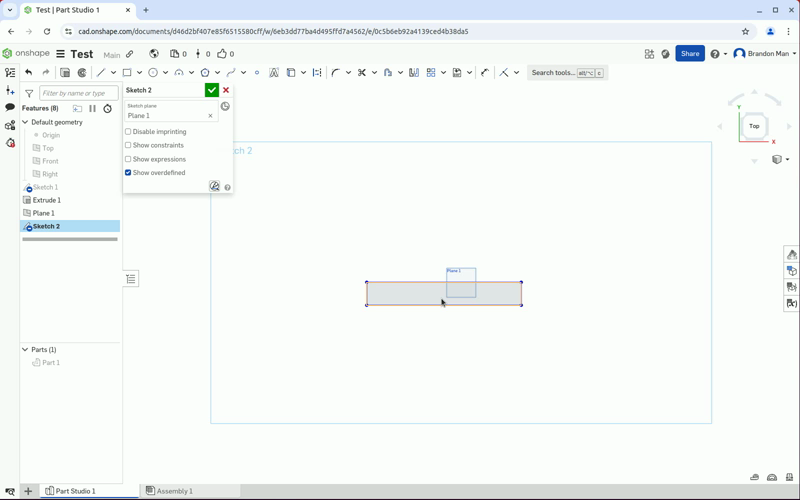
click(441, 298)
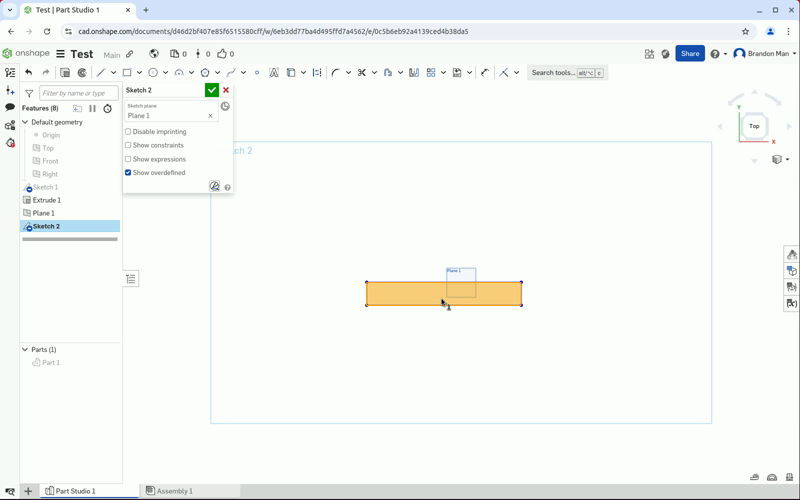
mouse_move(73, 352)
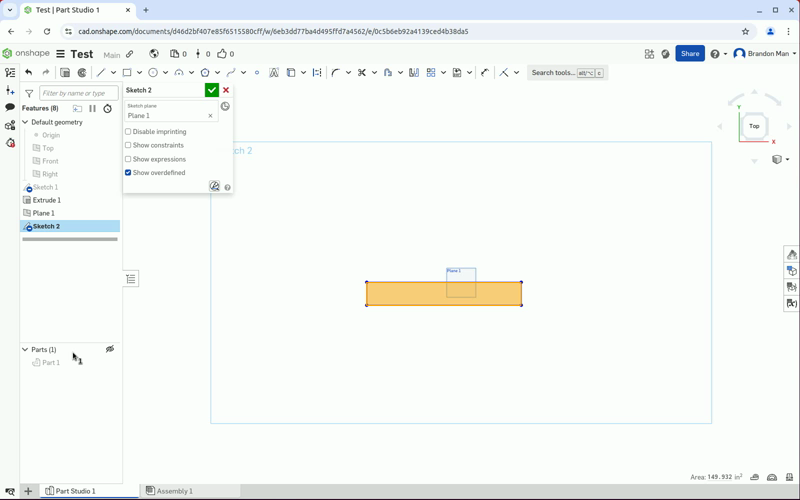
key(shift+y)
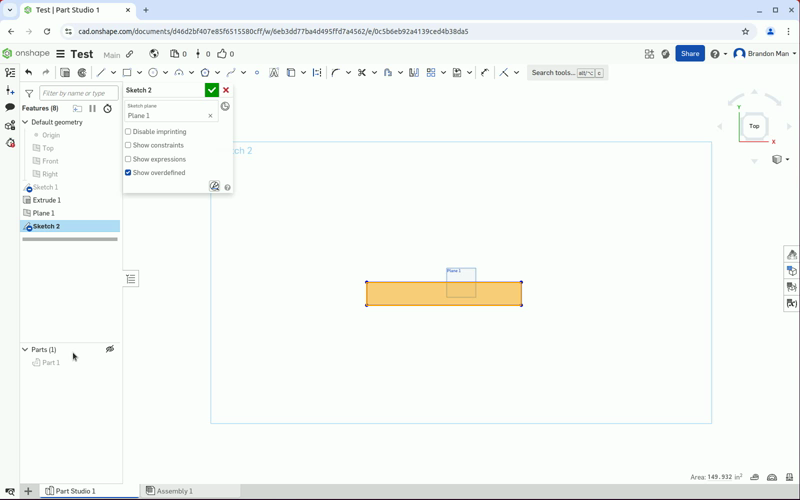
key(shift+e)
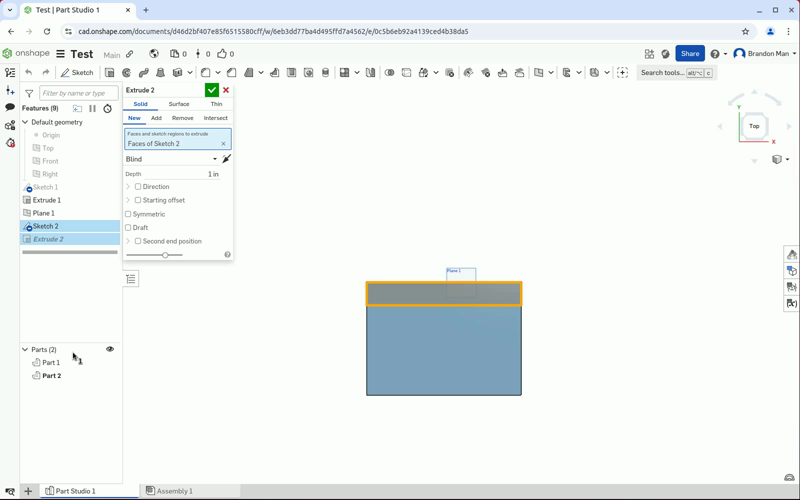
mouse_move(143, 106)
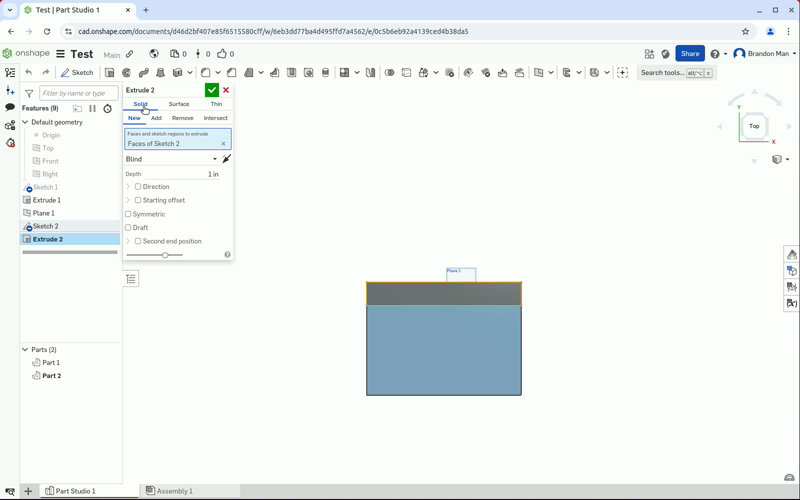
click(143, 106)
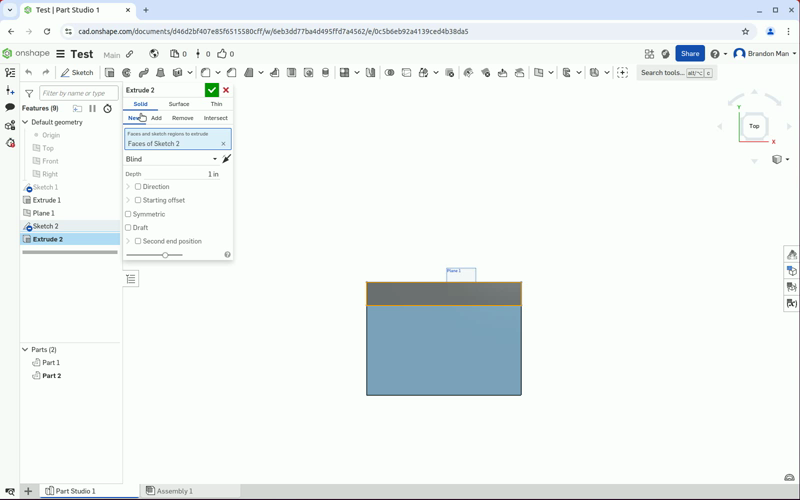
mouse_move(137, 120)
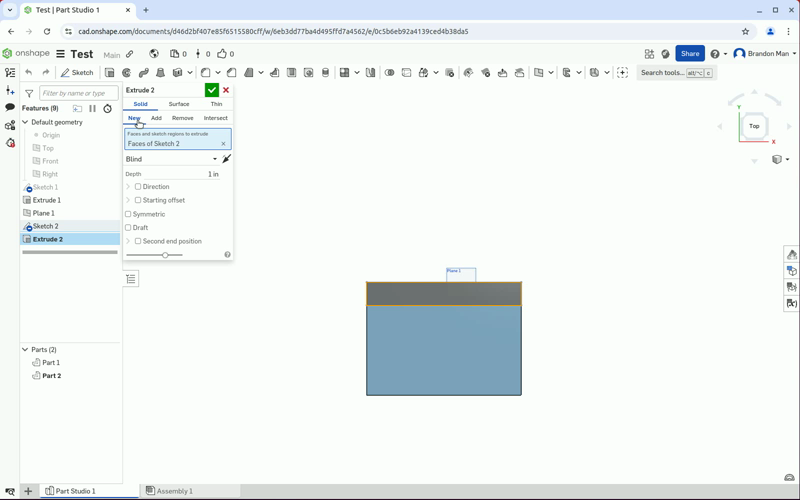
click(137, 120)
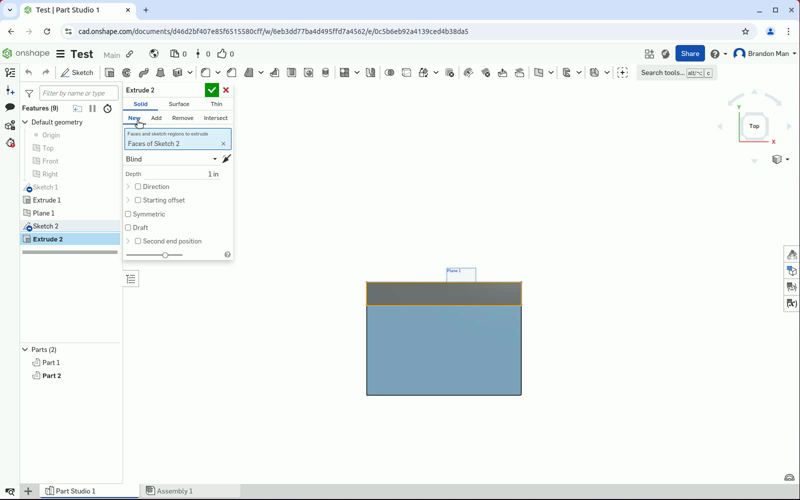
key(tab, 4)
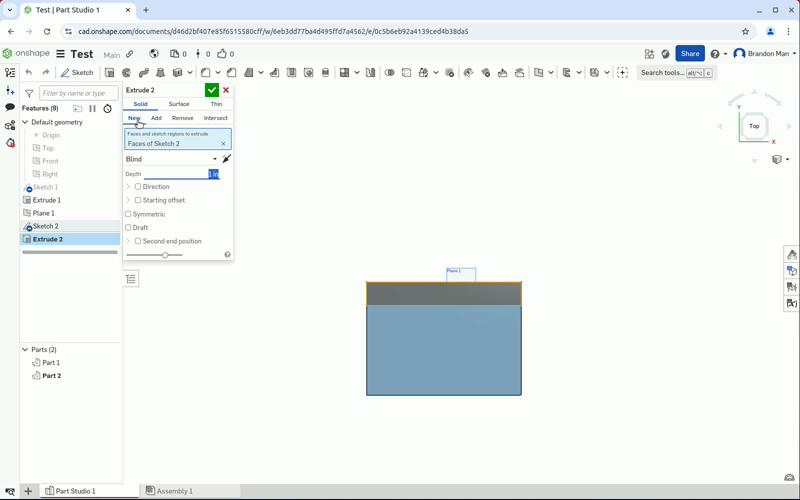
text(-23.108)
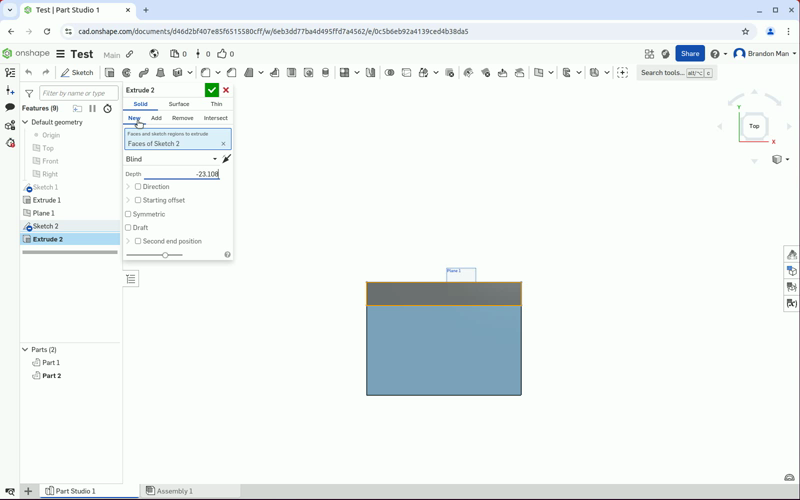
key(enter)
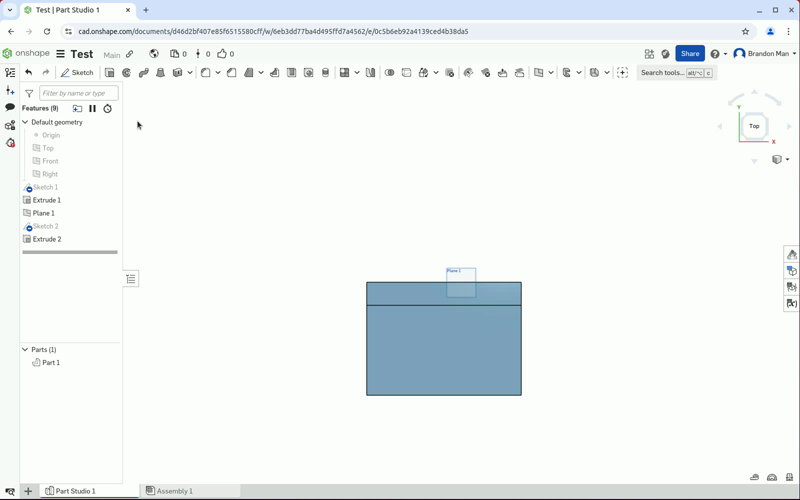
key(shift+h)
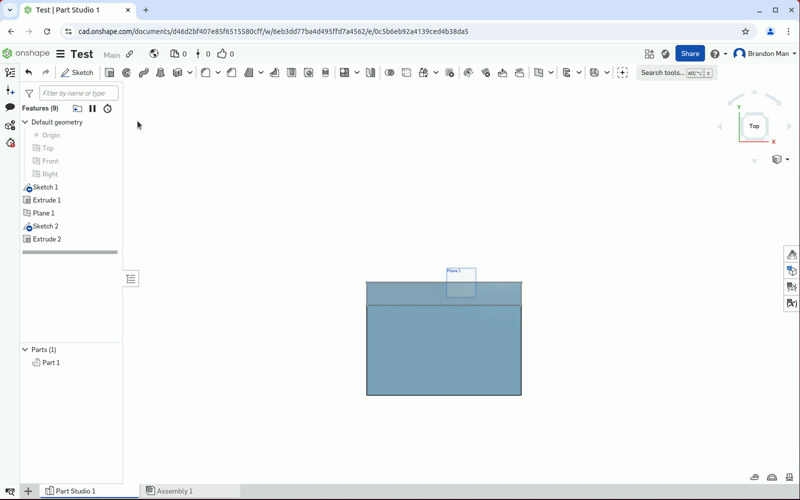
key(shift+h)
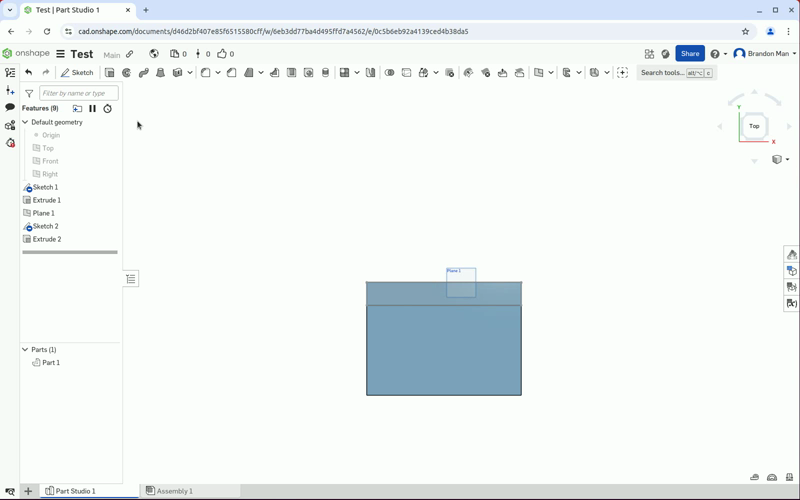
key(shift+7)
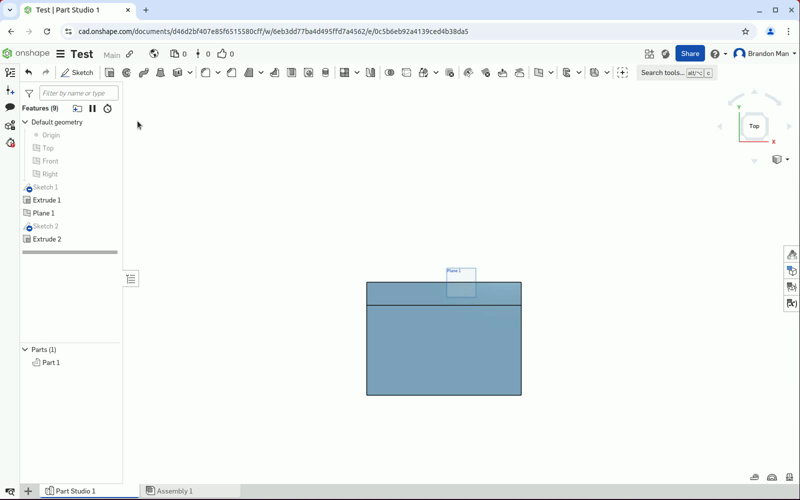
key(up, 3)
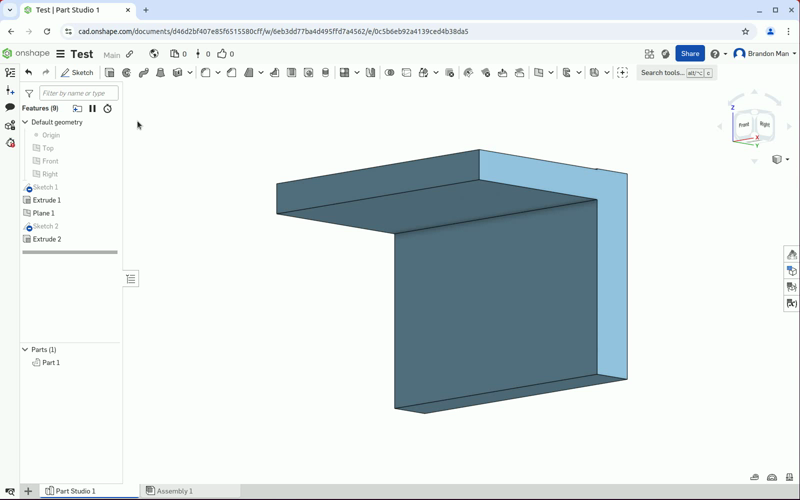
key(left, 3)
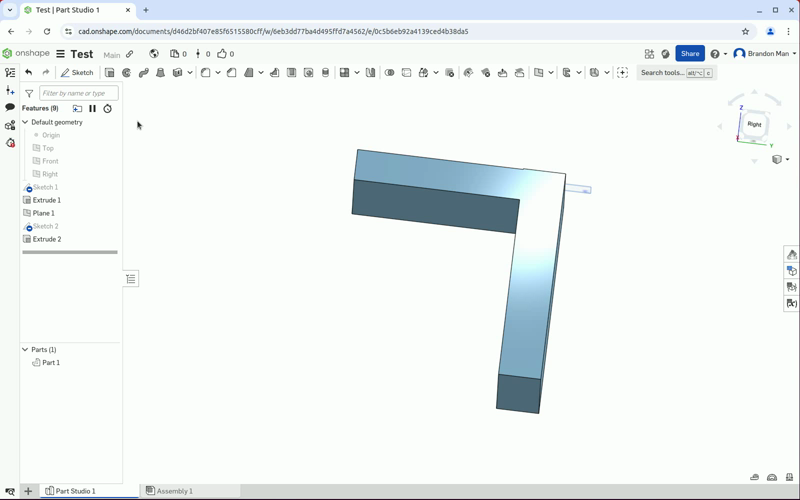
key(right, 3)
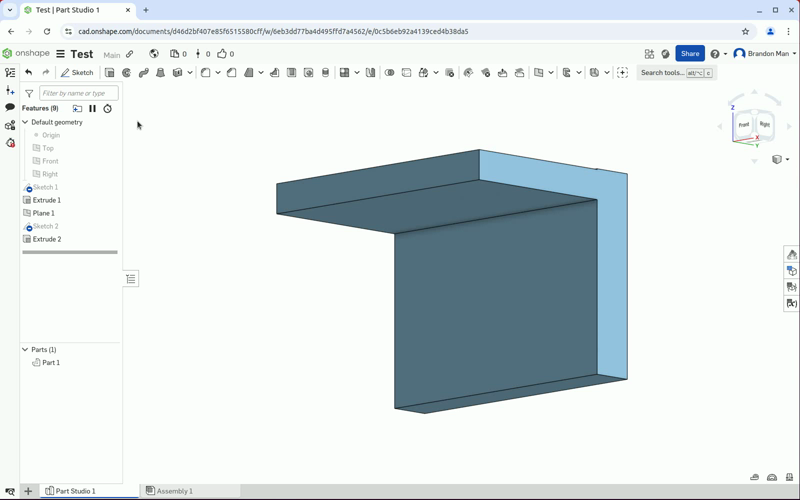
key(down, 3)
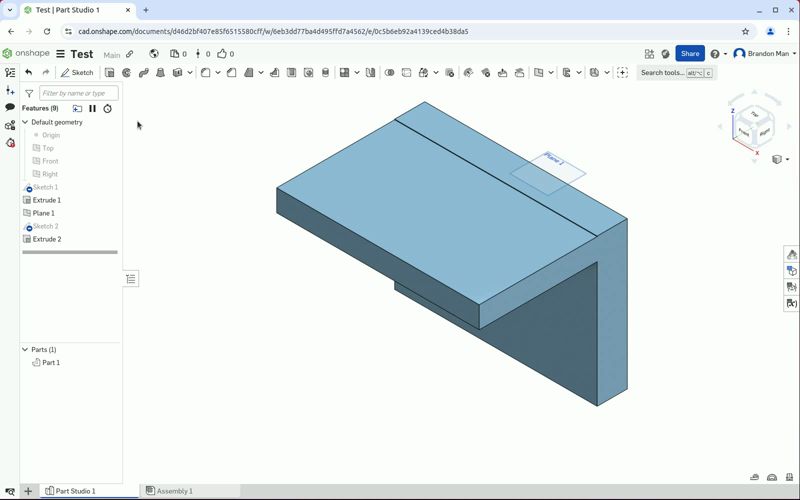
mouse_move(73, 189)
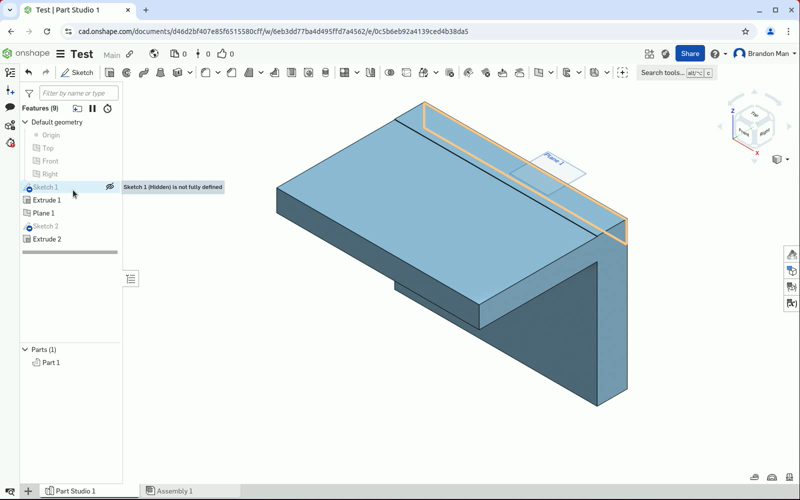
click(73, 189)